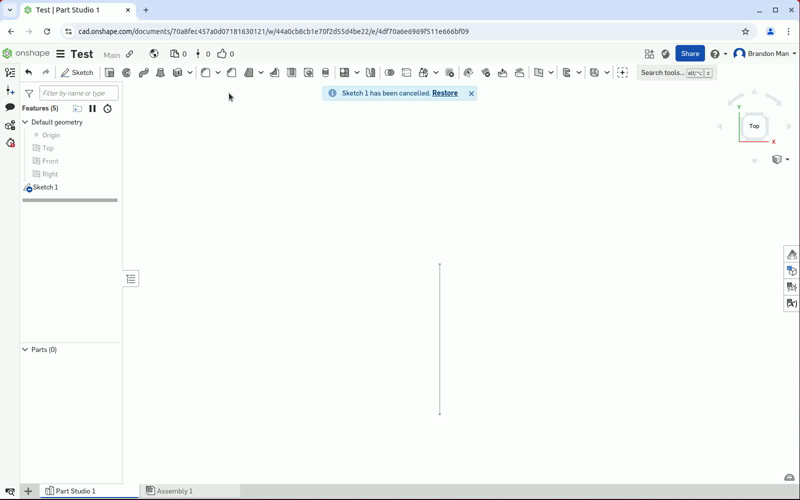
key(shift+h)
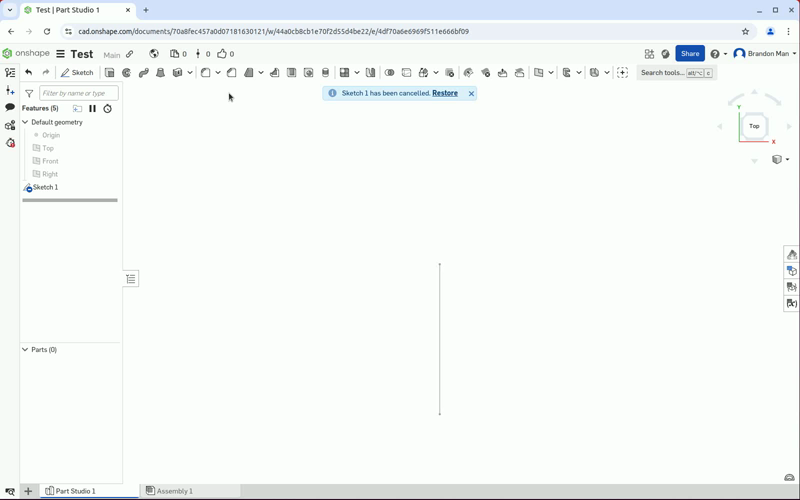
key(shift+s)
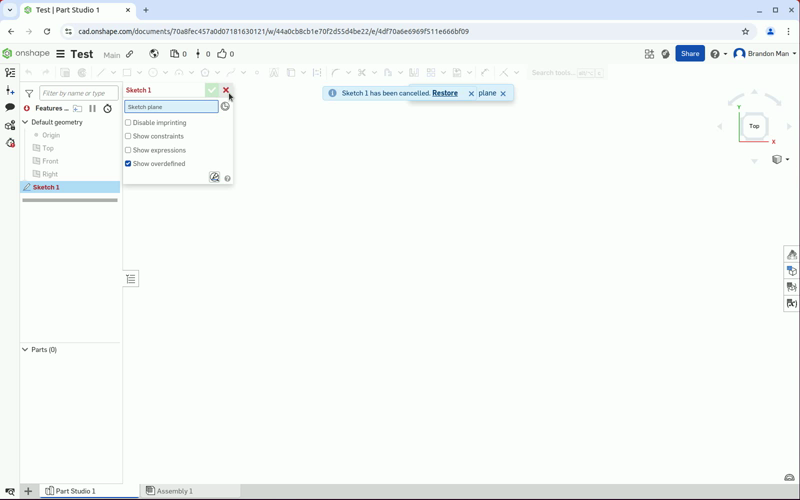
mouse_move(73, 150)
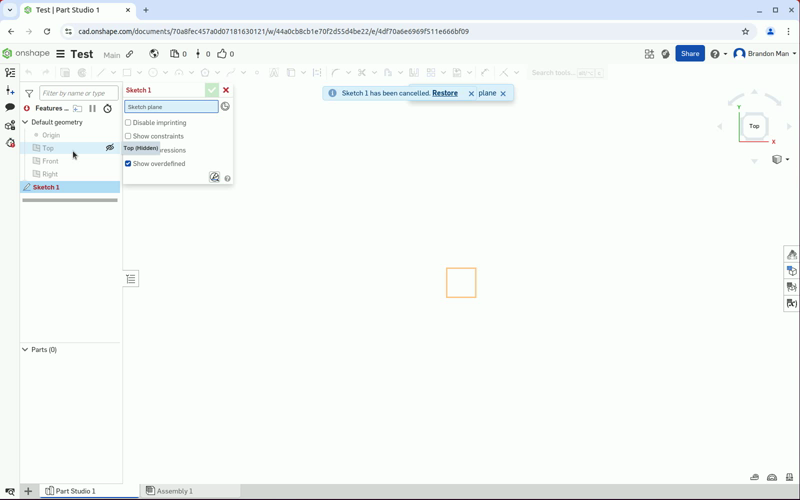
click(73, 150)
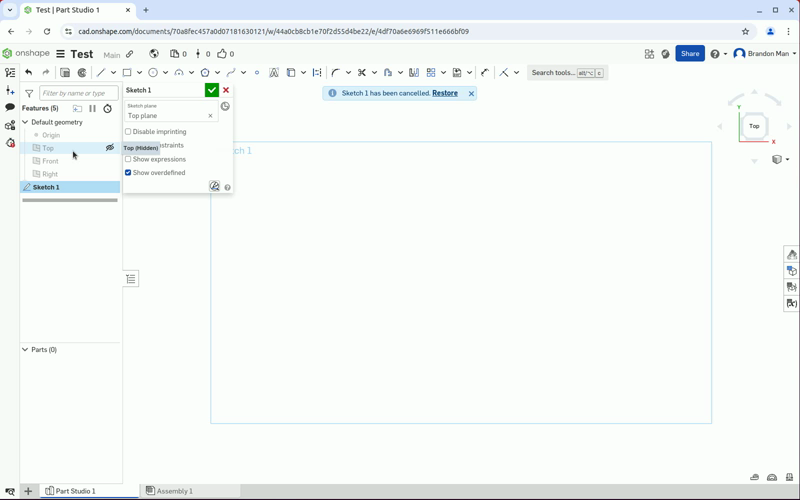
mouse_move(73, 352)
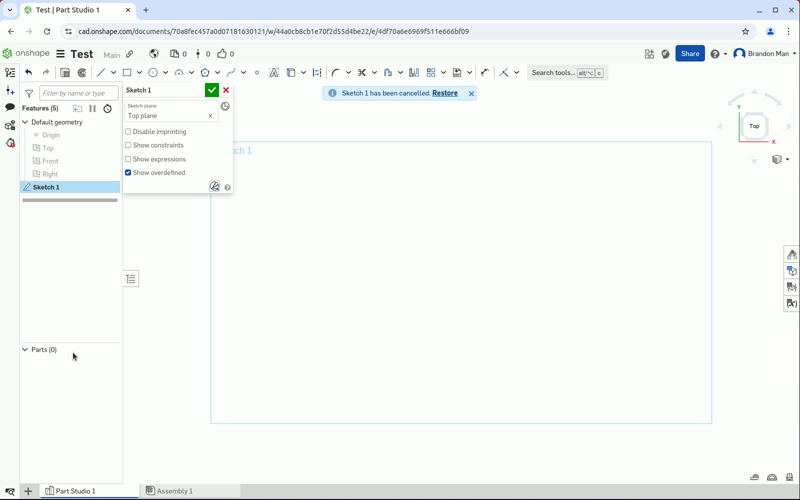
key(y)
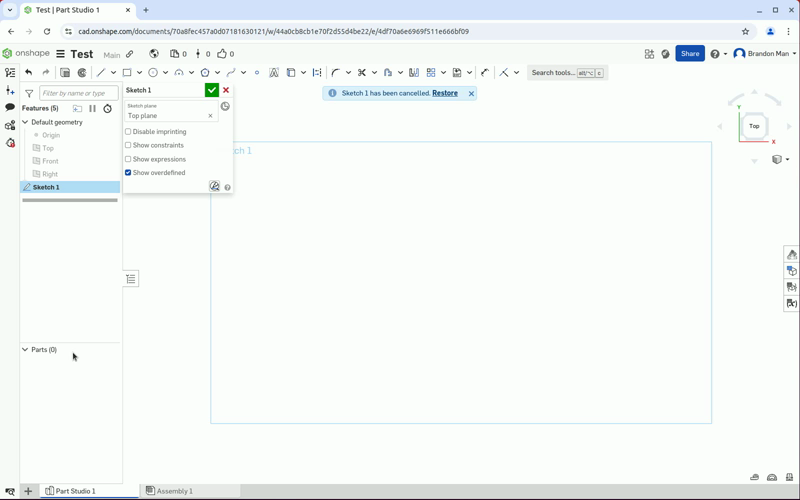
key(c)
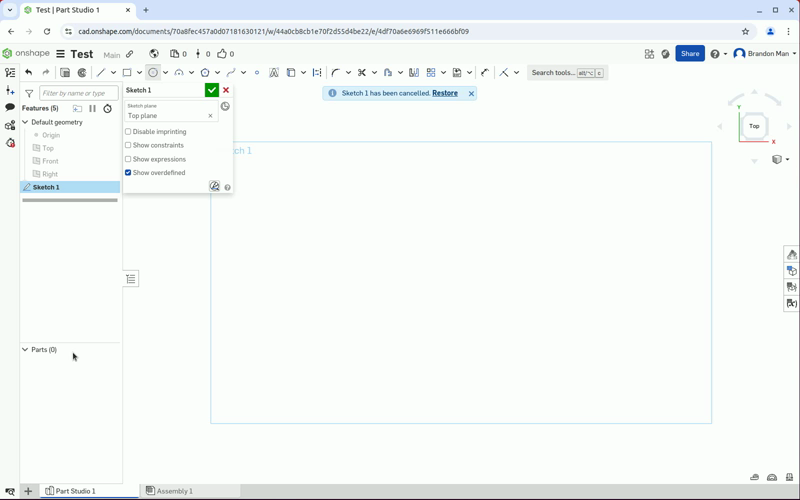
key_down(shift)
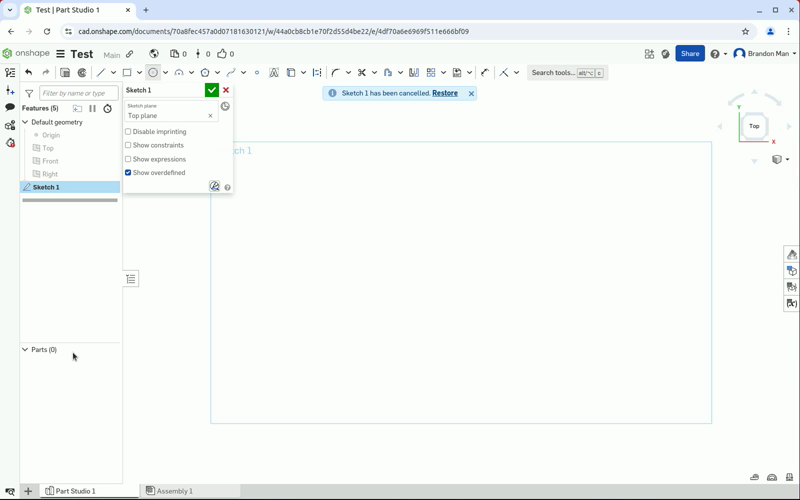
mouse_move(461, 282)
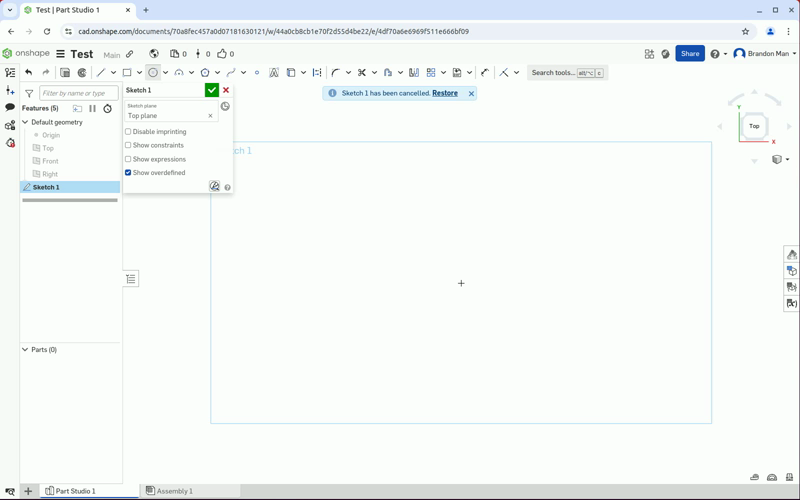
click(461, 282)
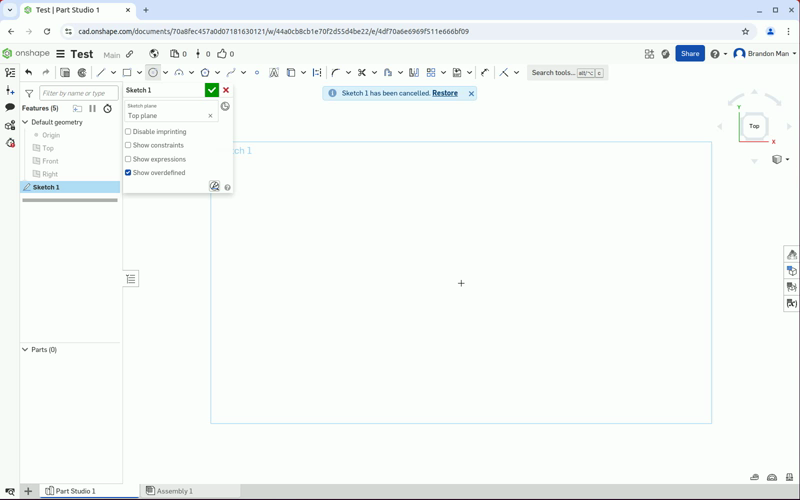
key_up(shift)
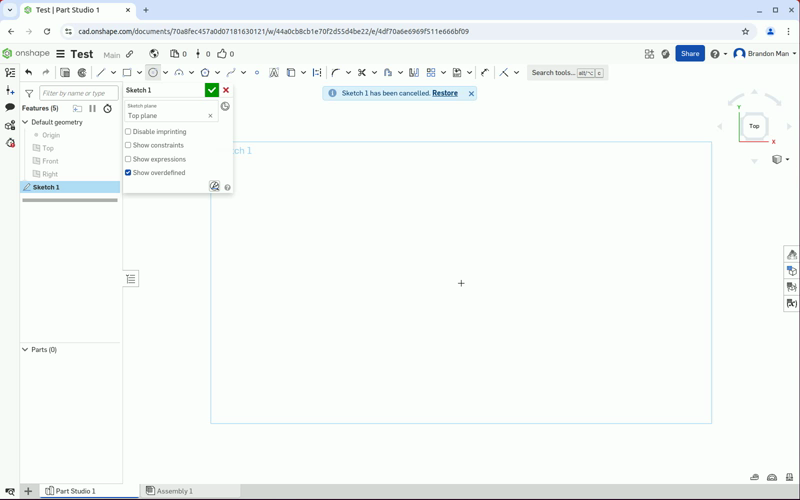
mouse_move(518, 282)
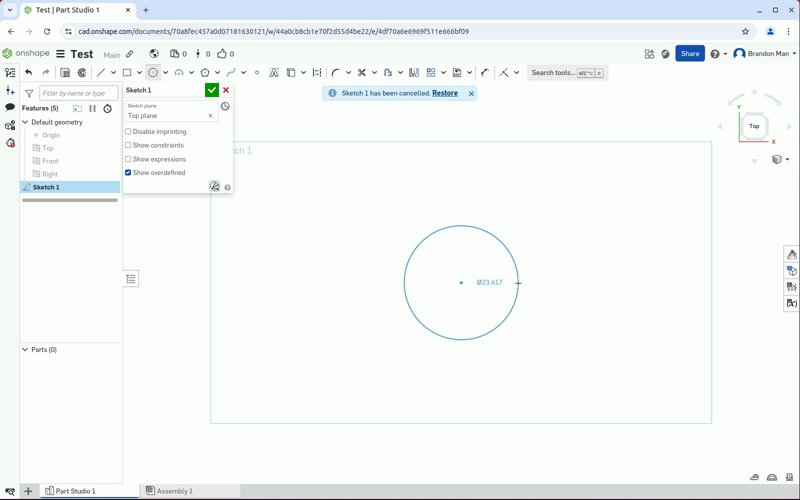
click(518, 282)
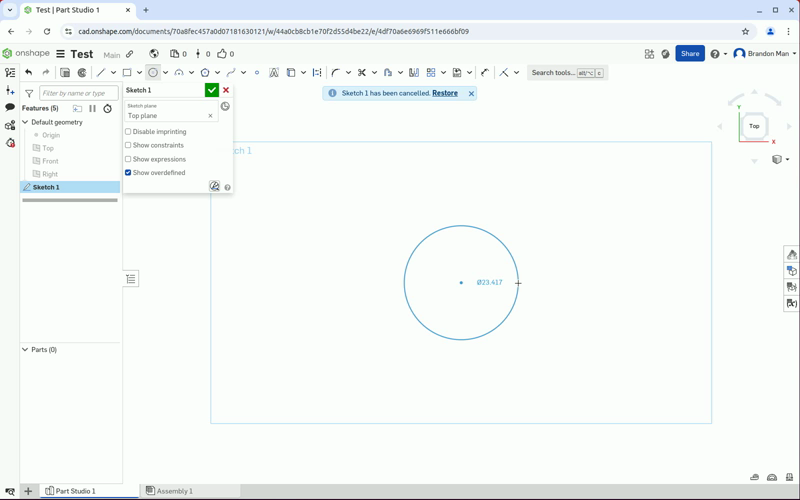
key(esc)
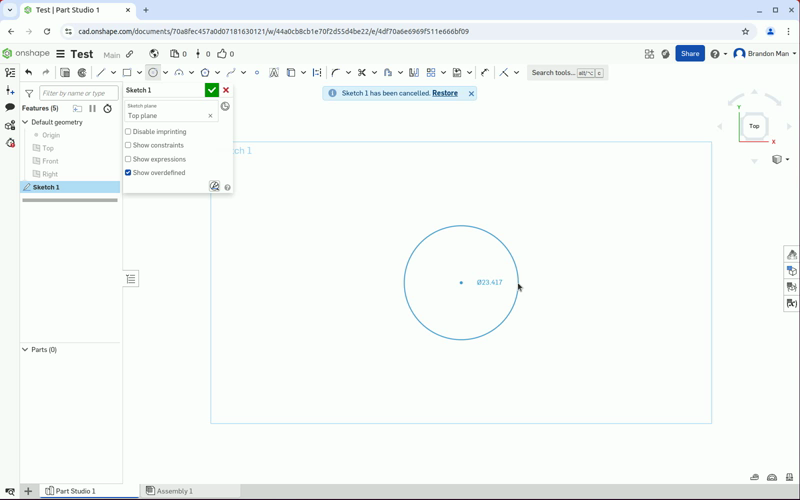
key(c)
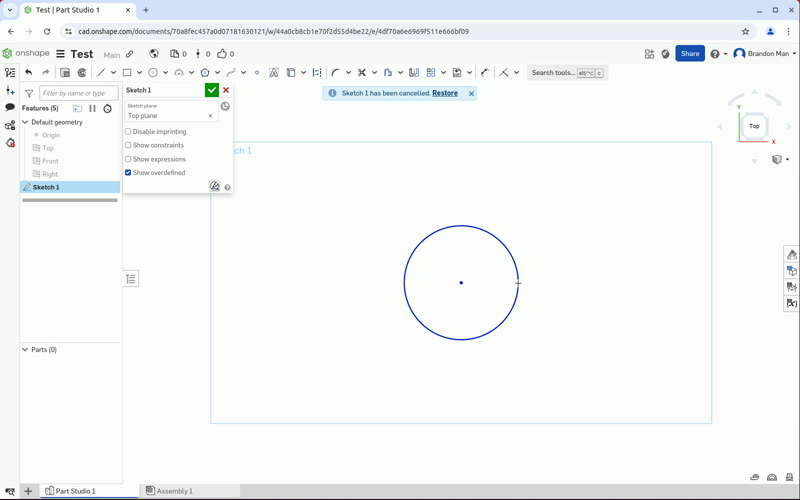
key_down(shift)
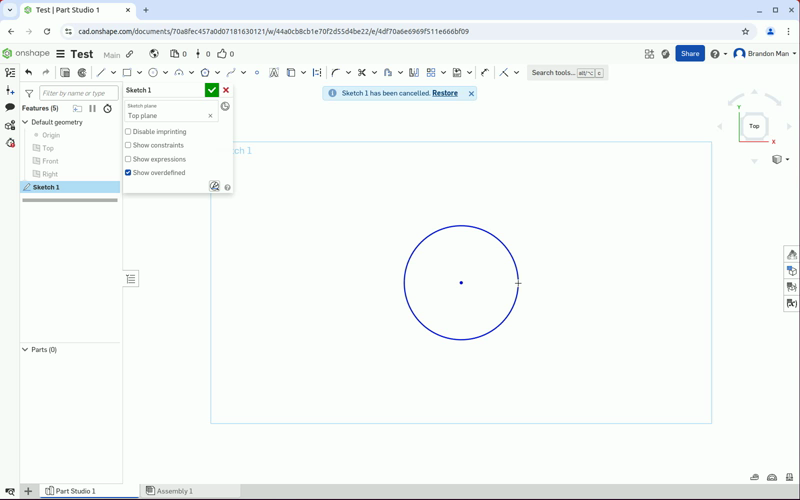
mouse_move(416, 282)
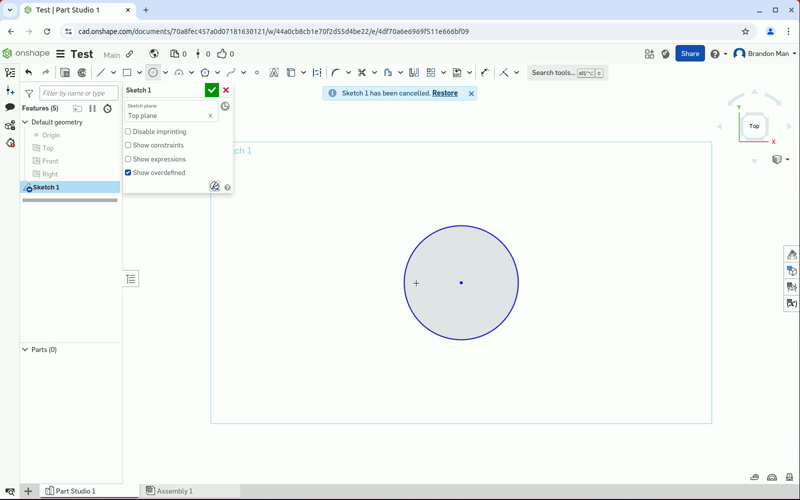
click(416, 282)
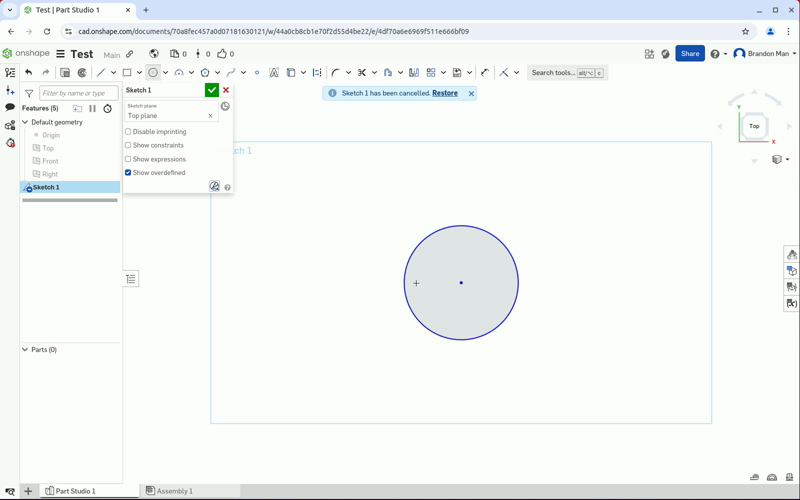
key_up(shift)
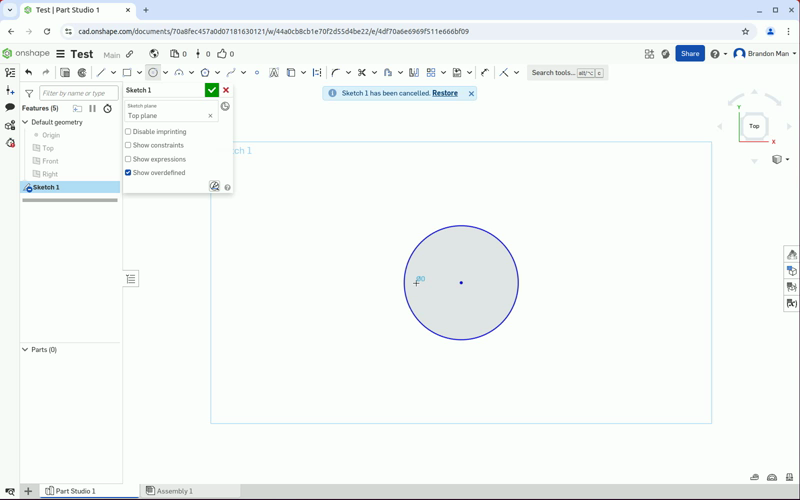
mouse_move(422, 282)
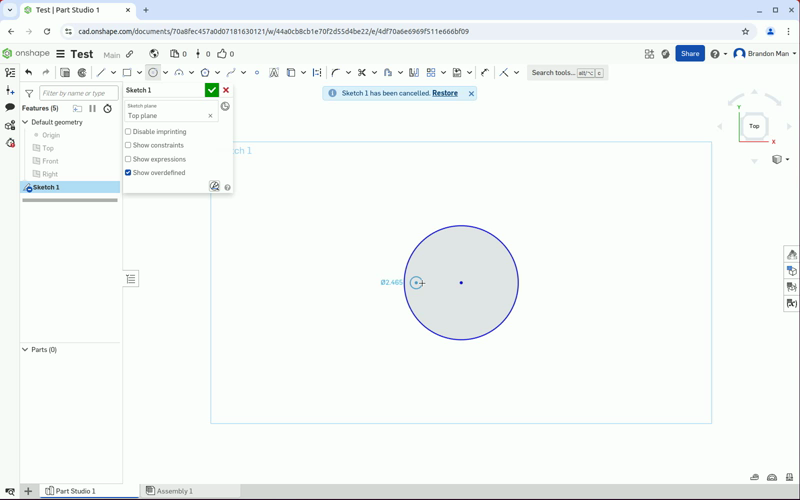
click(422, 282)
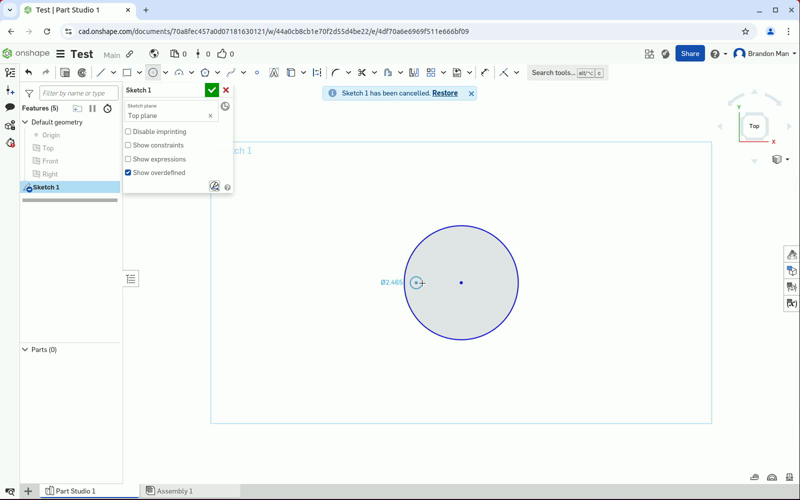
key(esc)
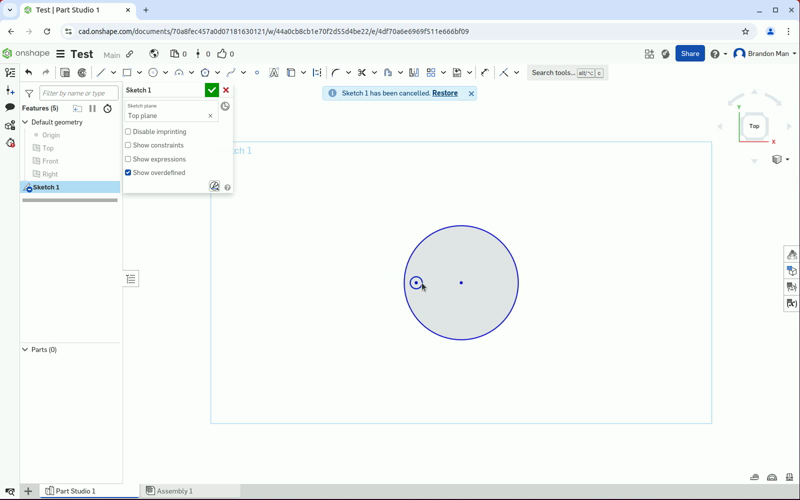
key(c)
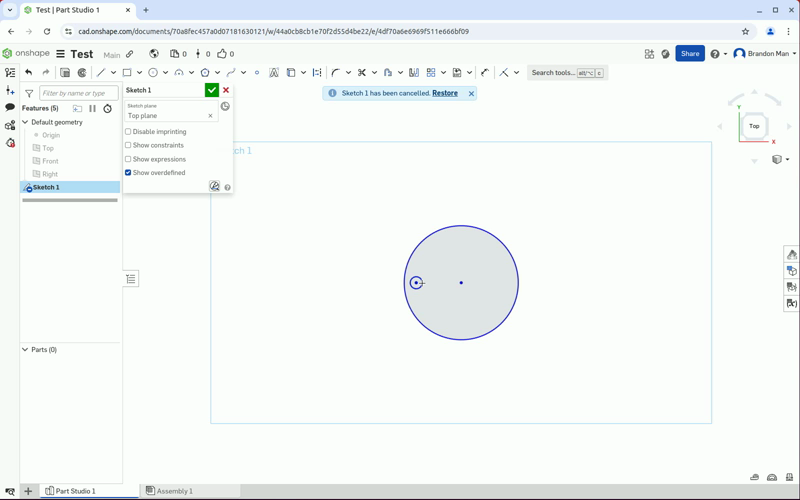
key_down(shift)
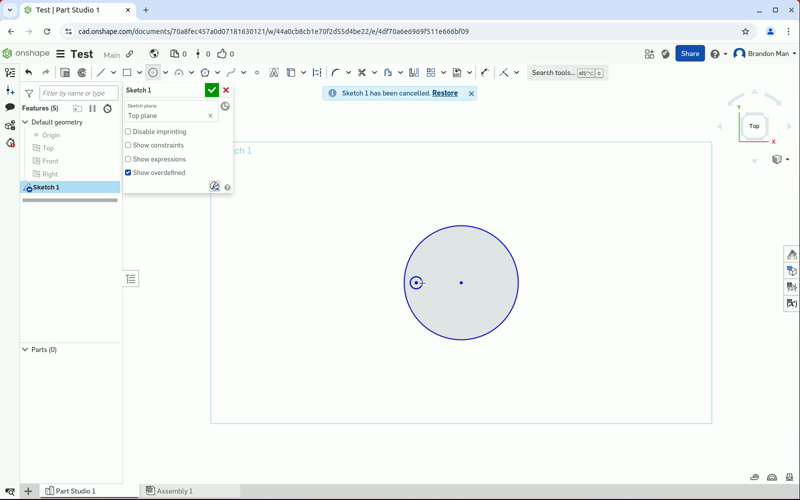
mouse_move(461, 282)
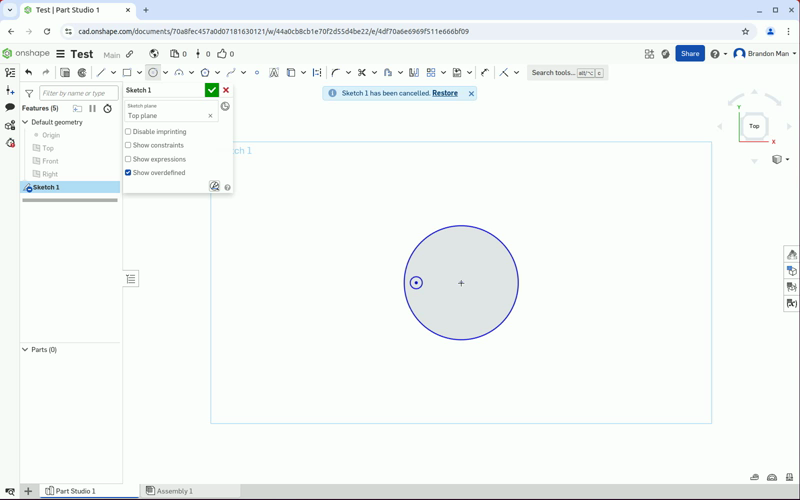
click(461, 282)
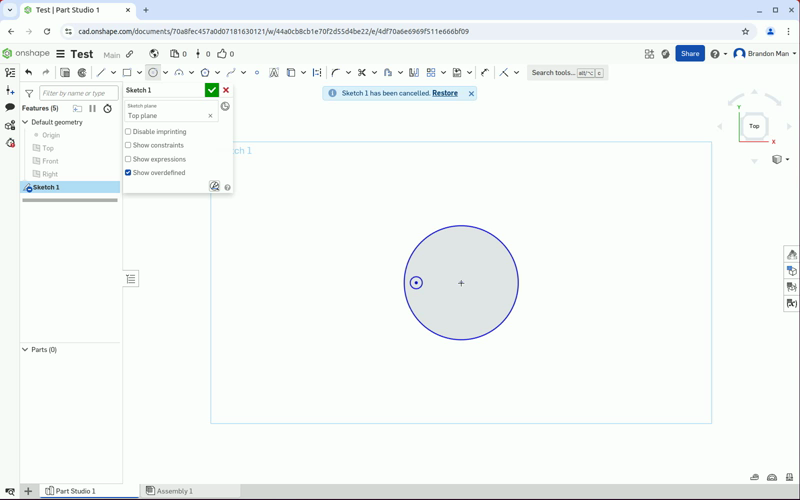
key_up(shift)
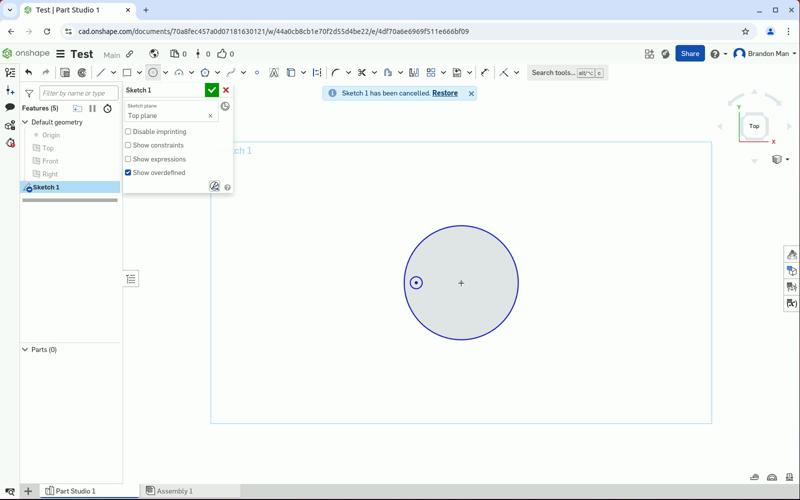
mouse_move(489, 282)
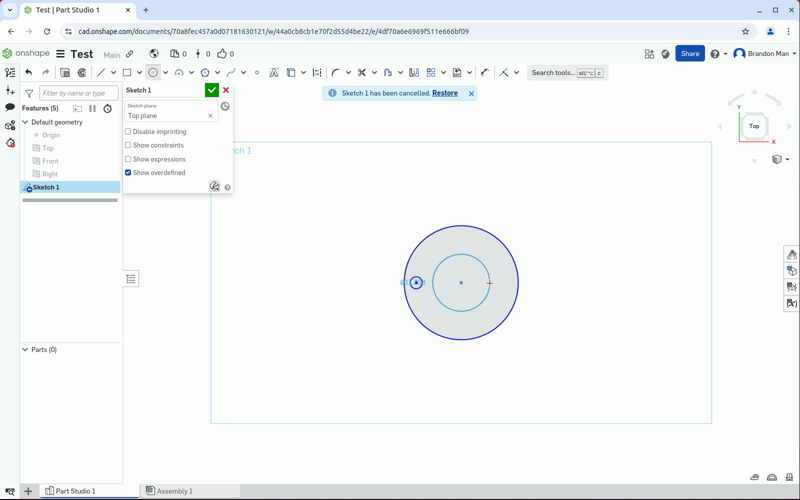
click(489, 282)
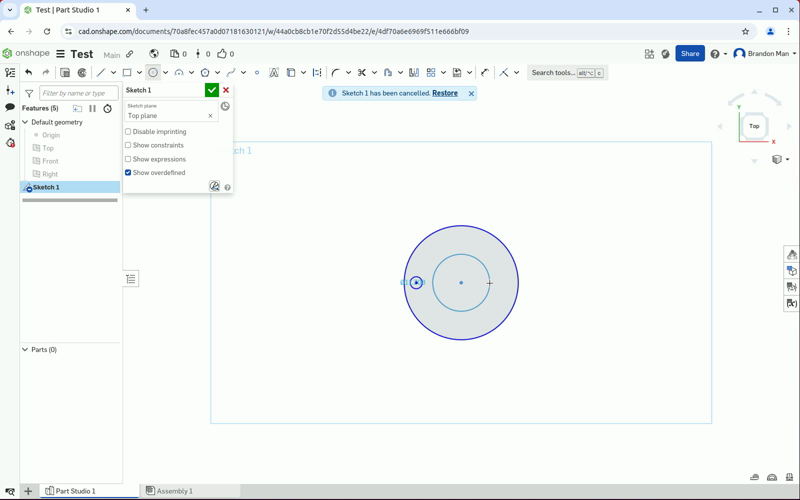
key(esc)
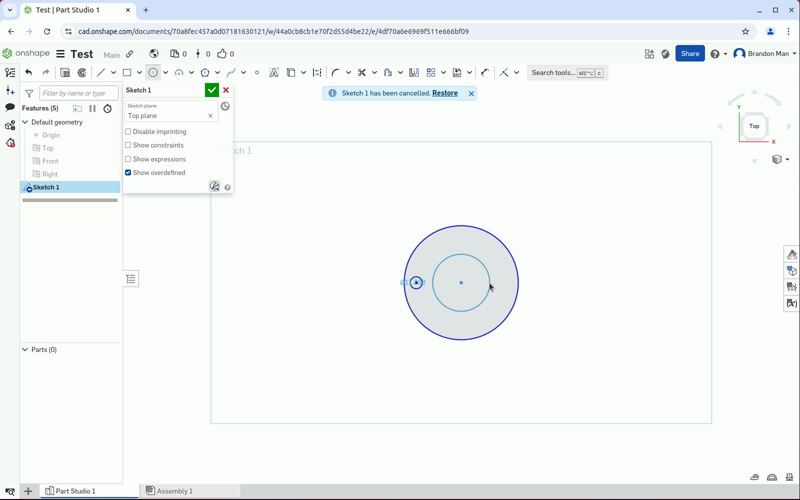
key(c)
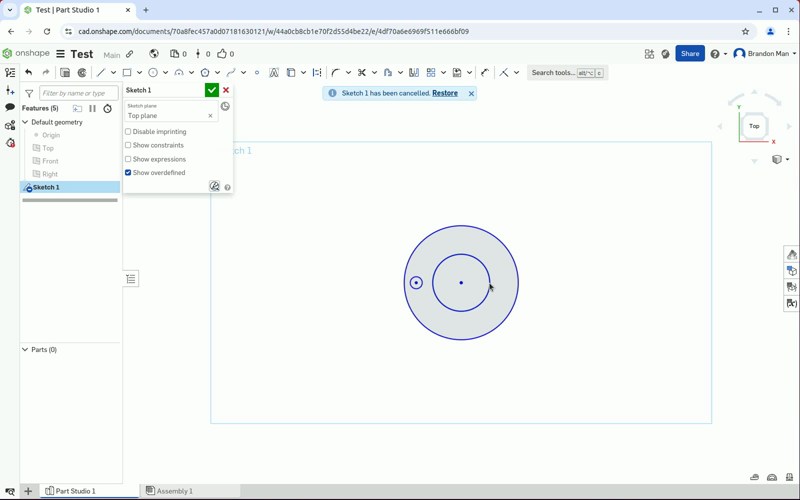
key_down(shift)
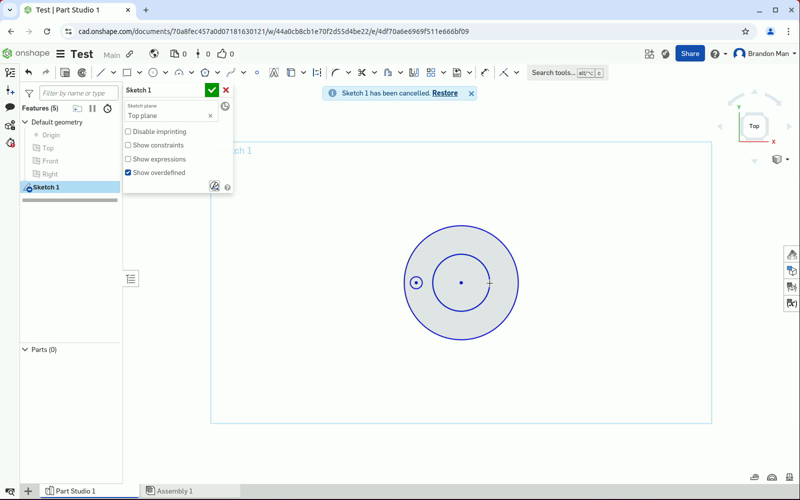
mouse_move(461, 327)
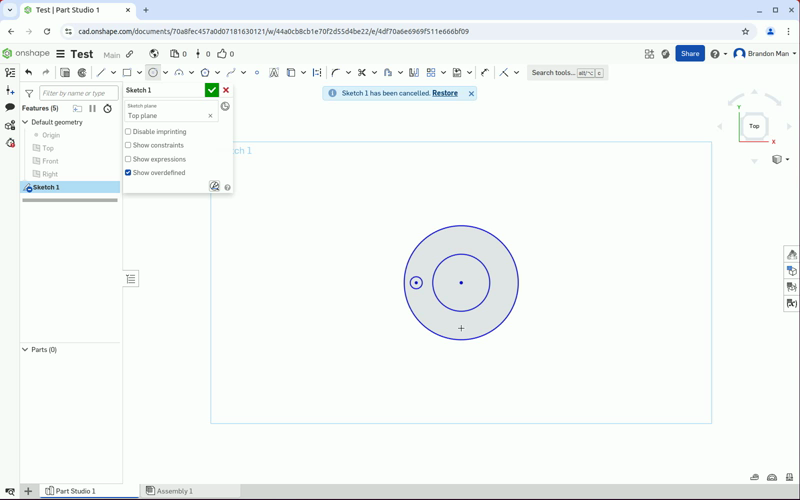
click(461, 327)
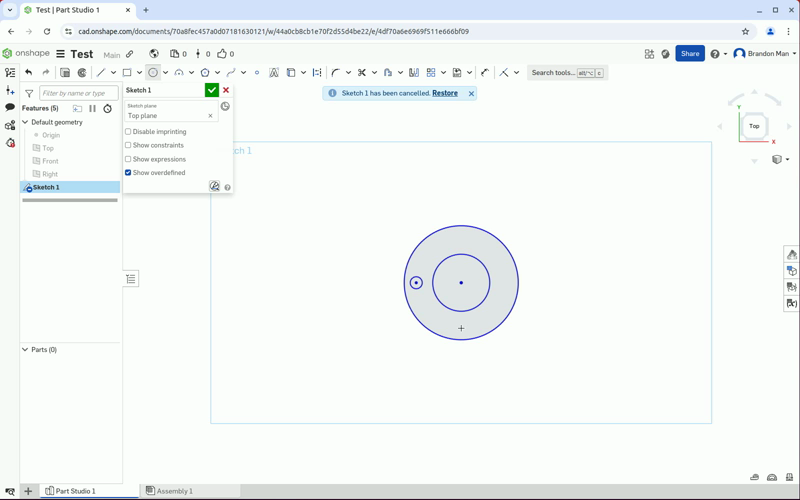
key_up(shift)
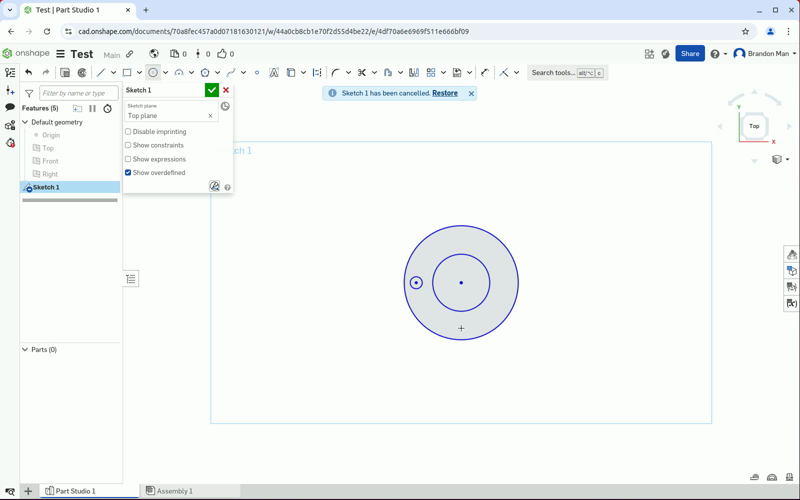
mouse_move(467, 327)
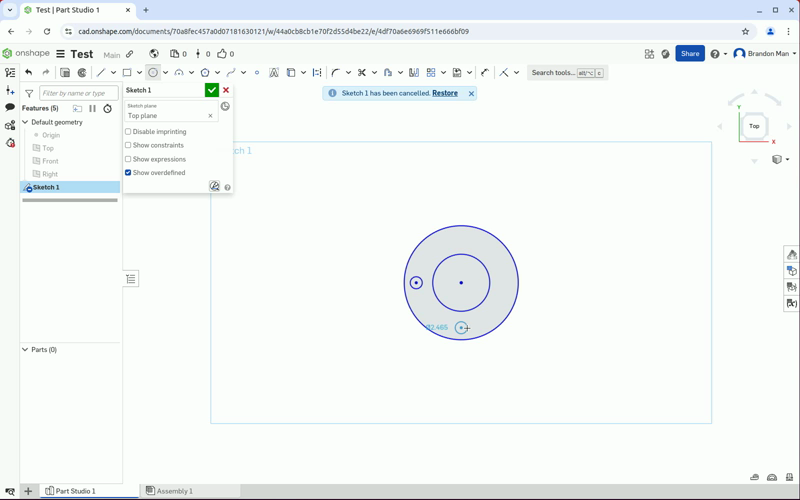
click(467, 327)
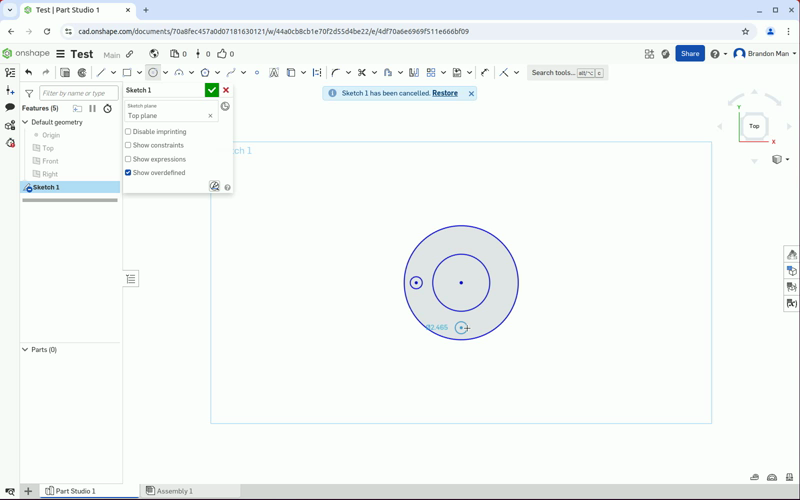
key(esc)
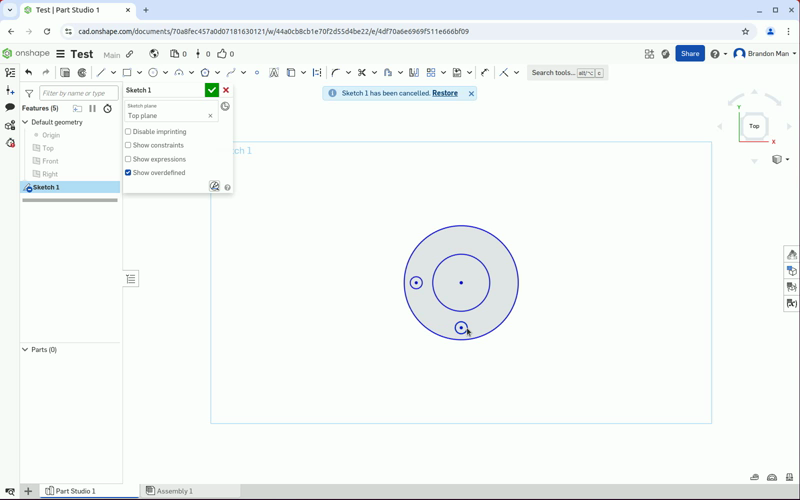
key(c)
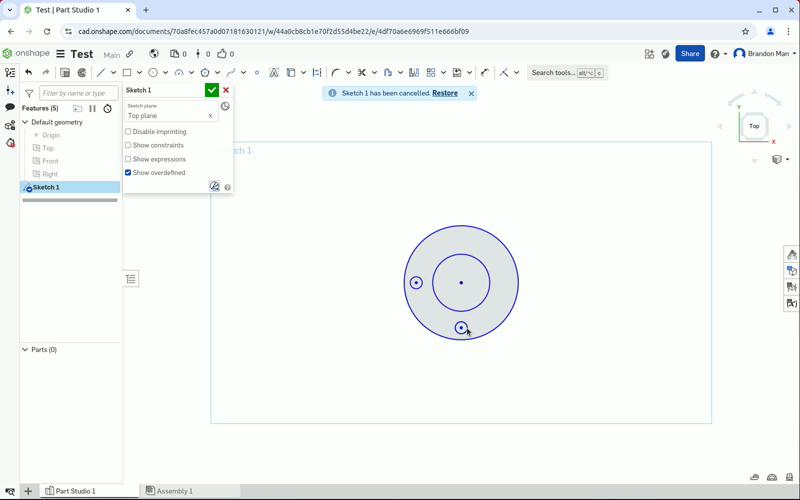
key_down(shift)
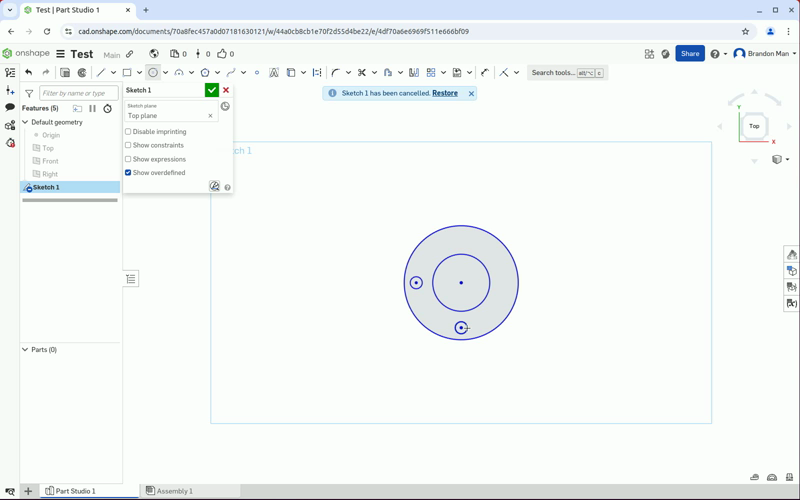
mouse_move(461, 237)
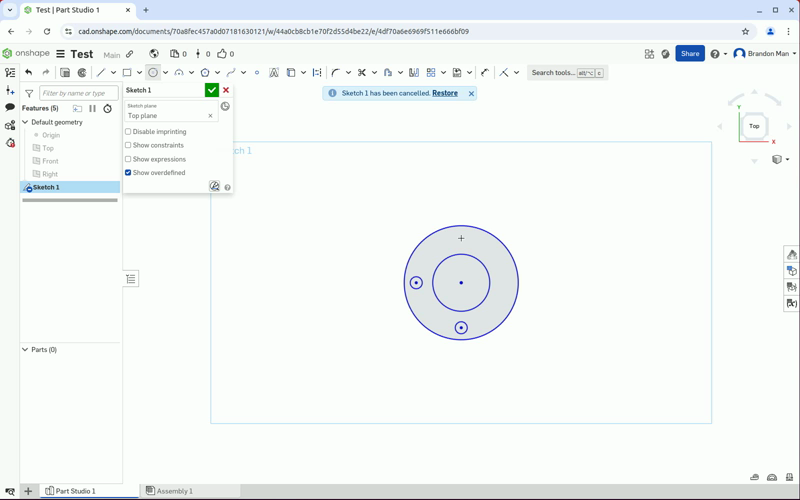
click(461, 237)
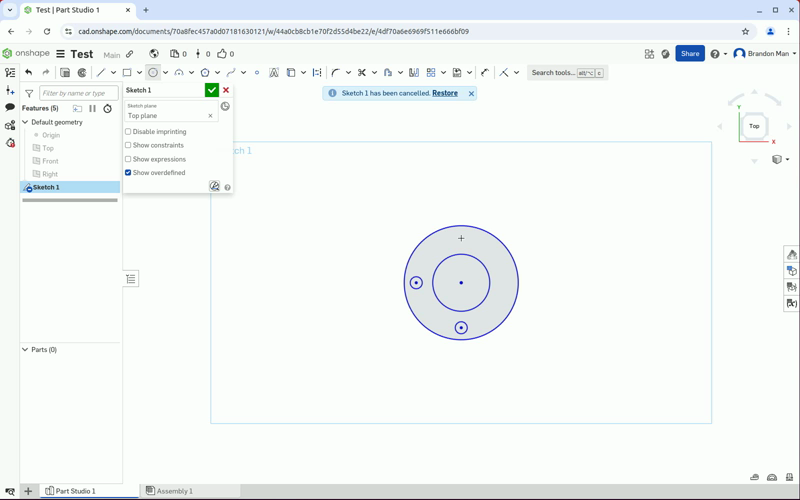
key_up(shift)
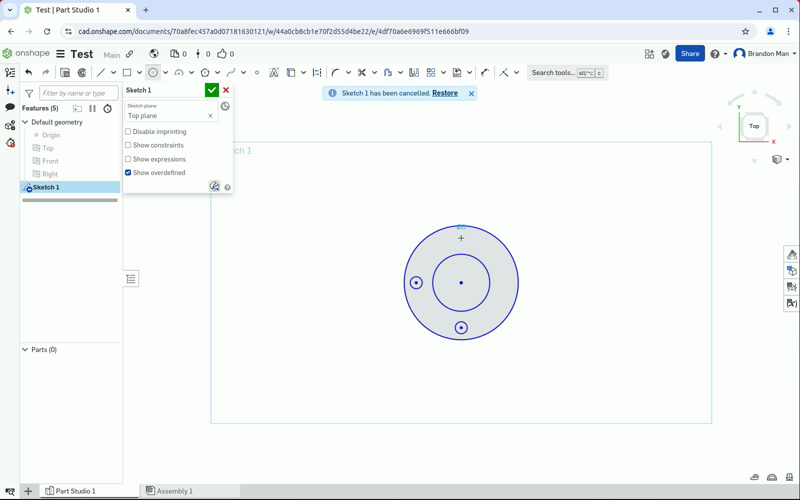
mouse_move(467, 237)
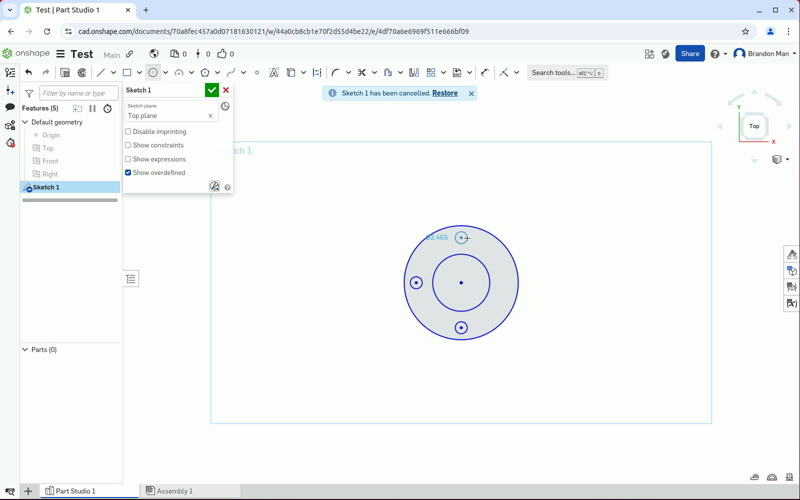
click(467, 237)
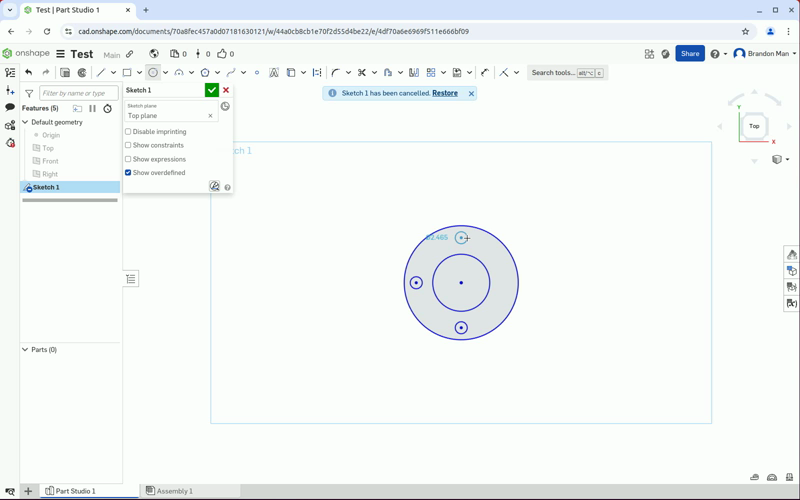
key(esc)
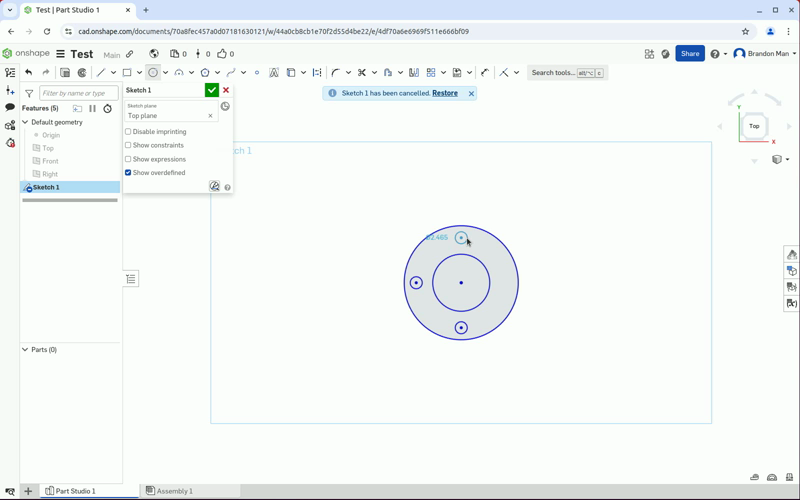
key(c)
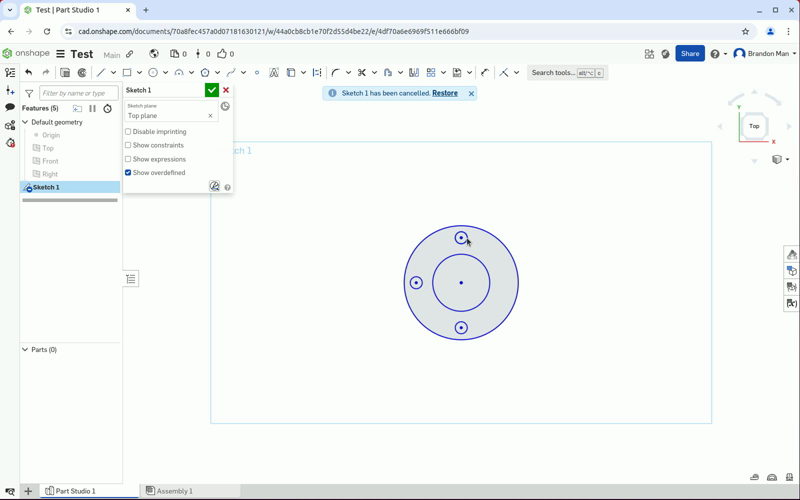
key_down(shift)
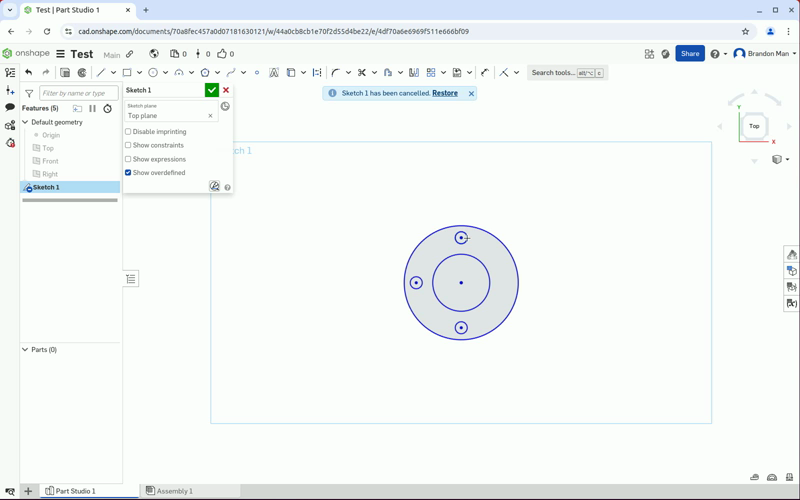
mouse_move(505, 282)
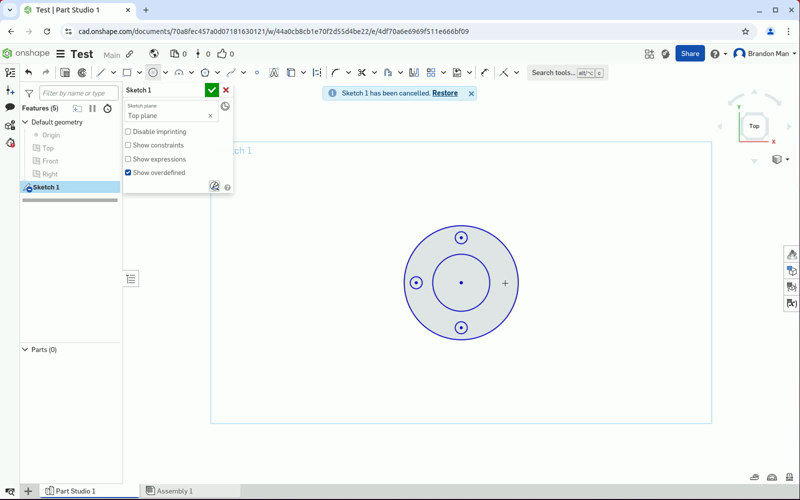
click(505, 282)
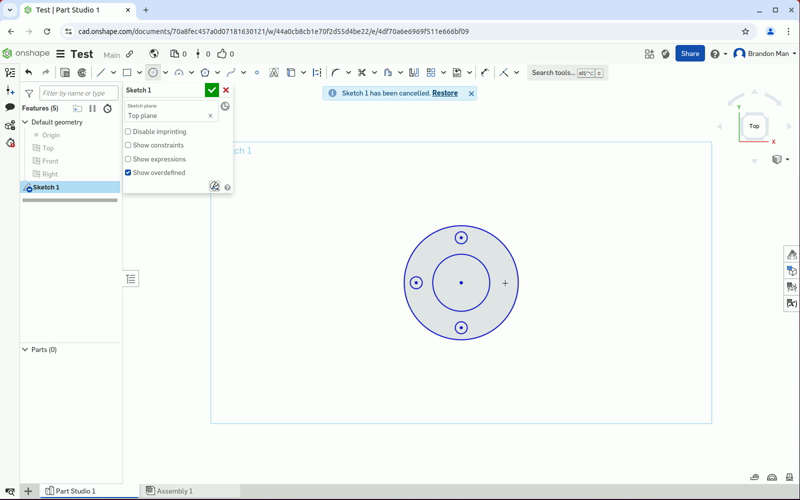
key_up(shift)
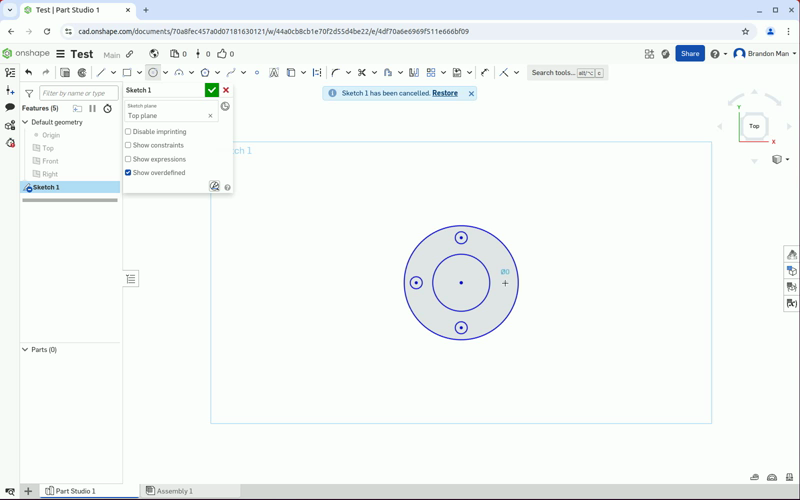
mouse_move(511, 282)
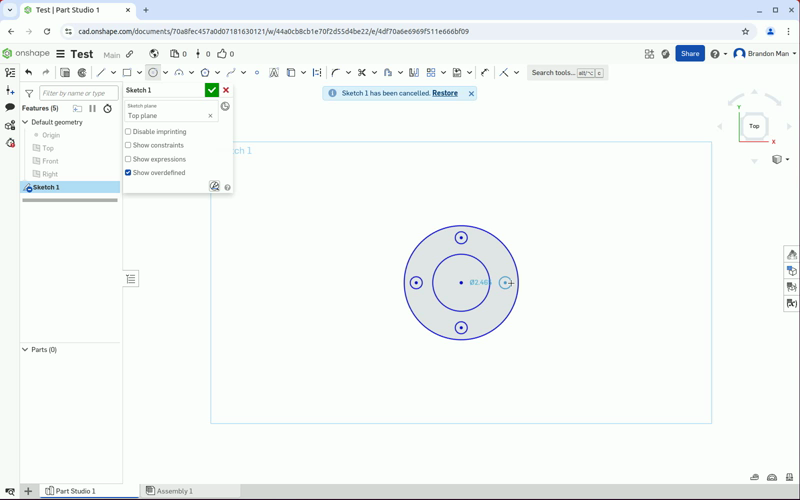
click(511, 282)
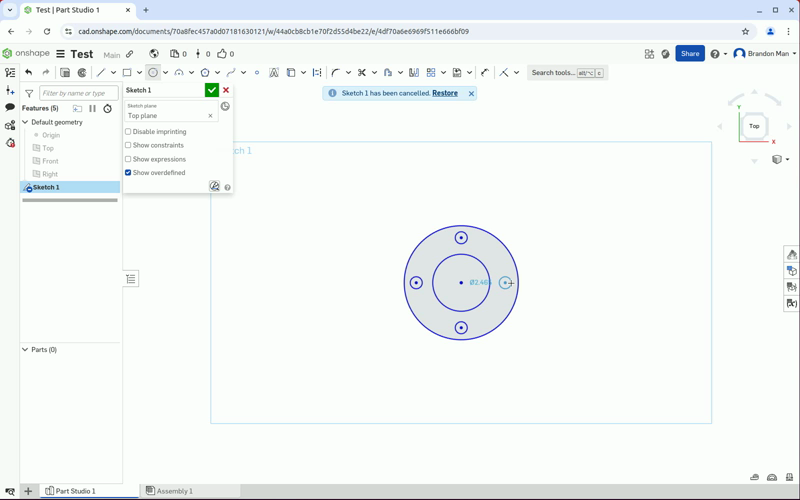
key(esc)
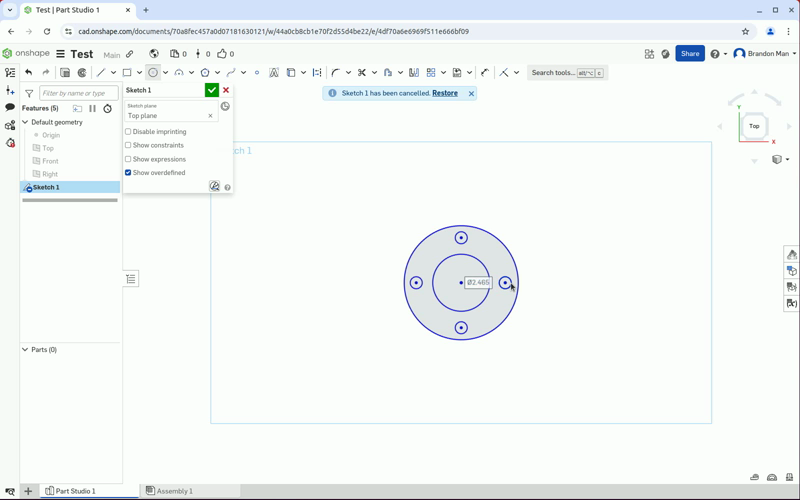
mouse_move(428, 315)
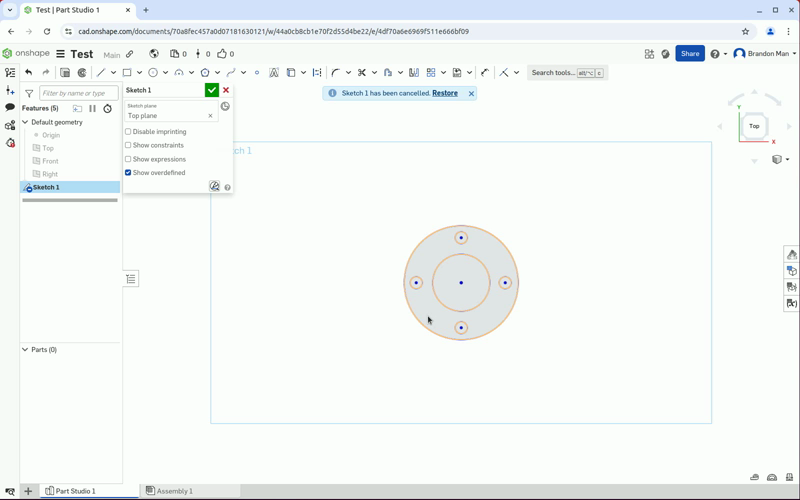
click(428, 315)
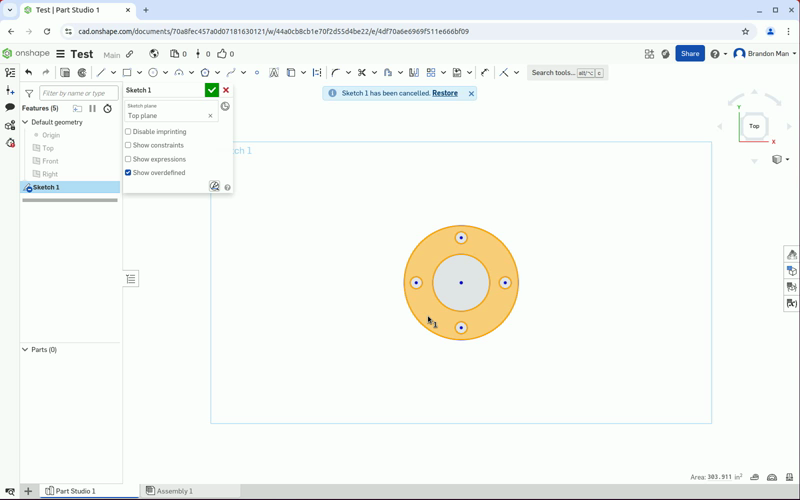
mouse_move(73, 352)
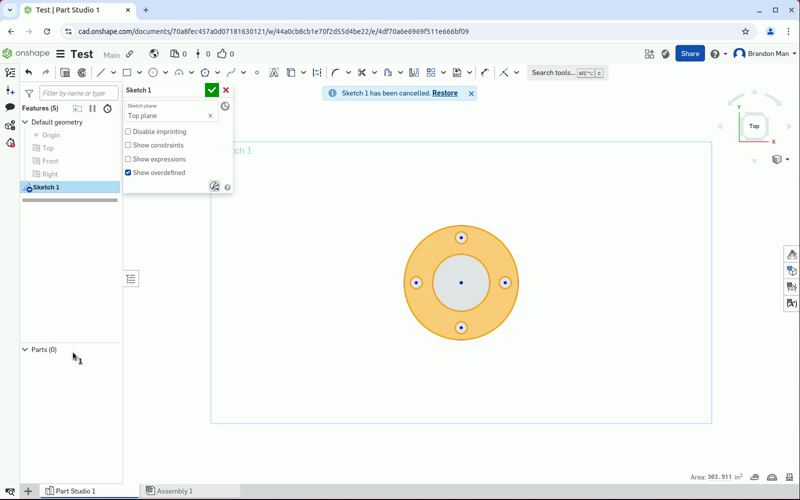
key(shift+y)
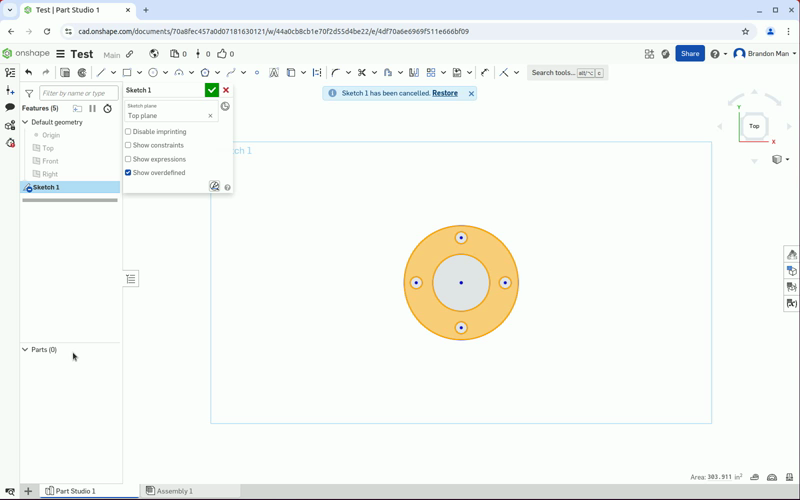
key(shift+e)
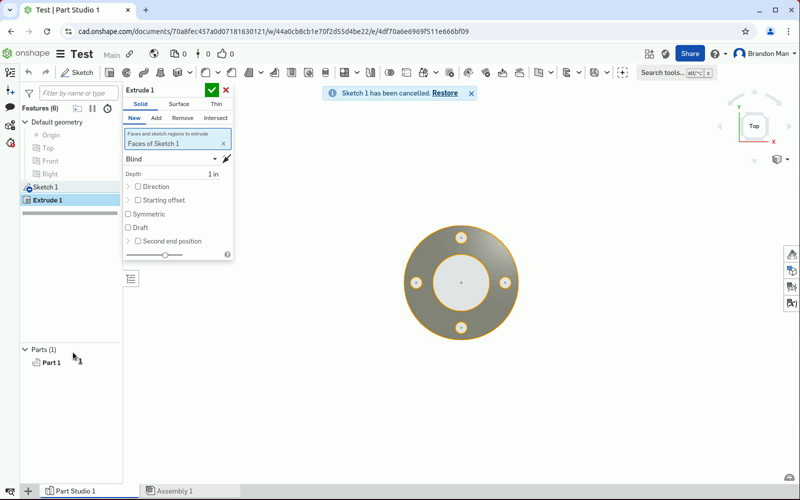
mouse_move(143, 106)
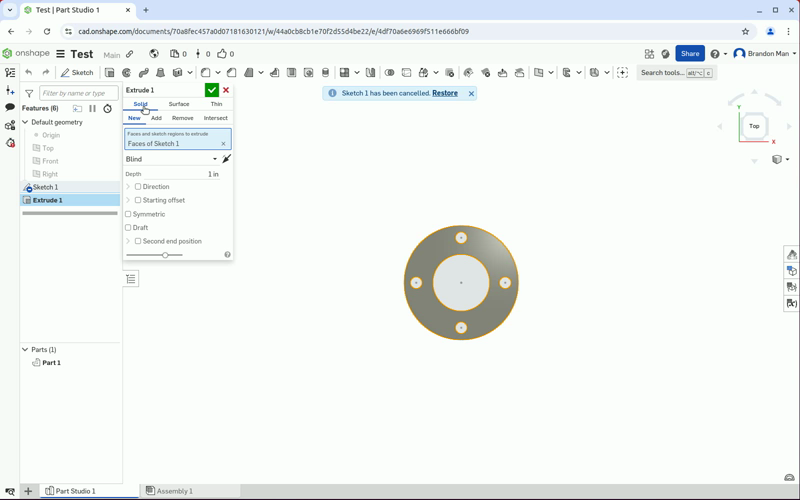
click(143, 106)
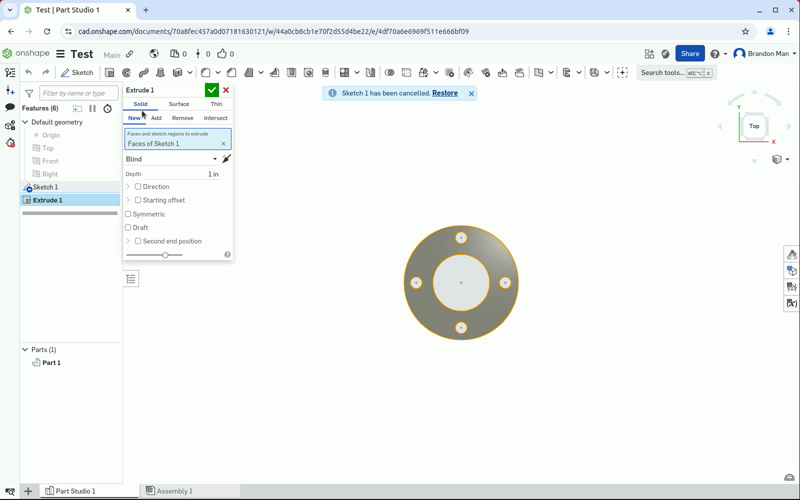
mouse_move(137, 120)
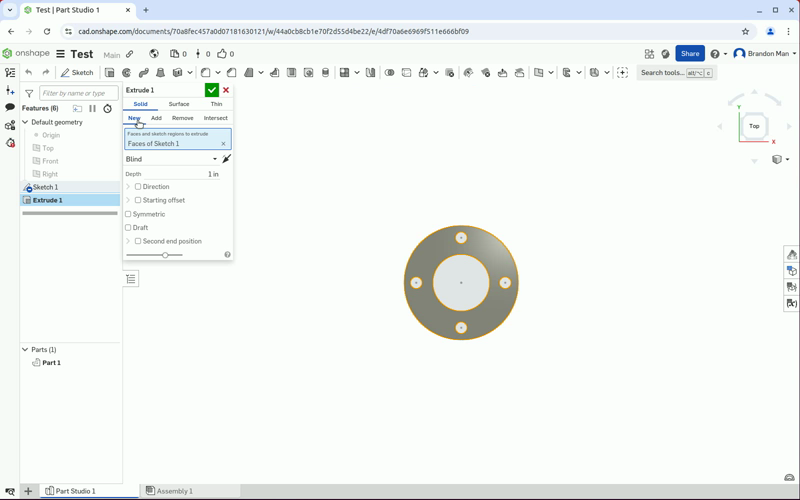
click(137, 120)
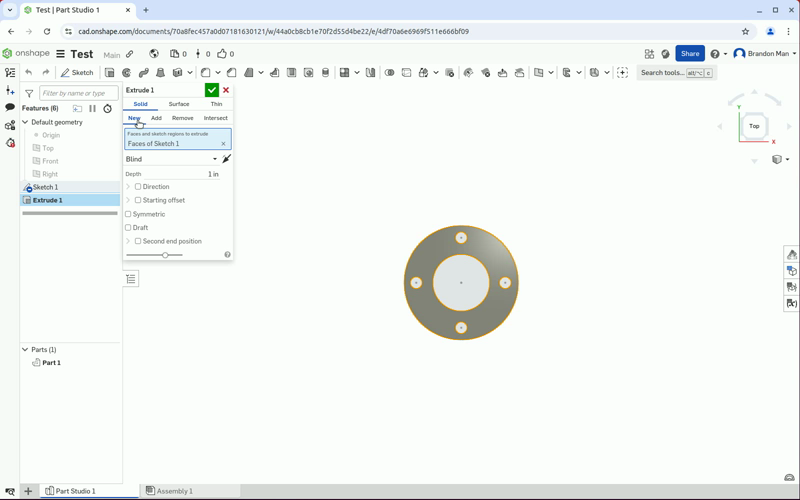
key(tab, 4)
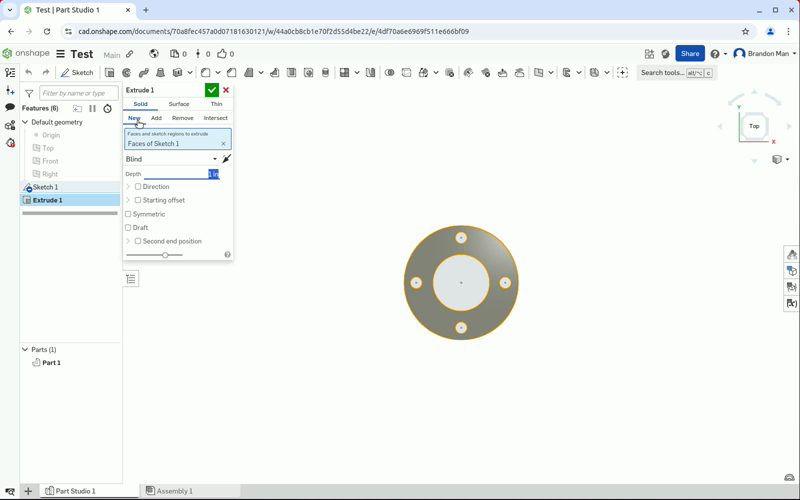
text(23.108)
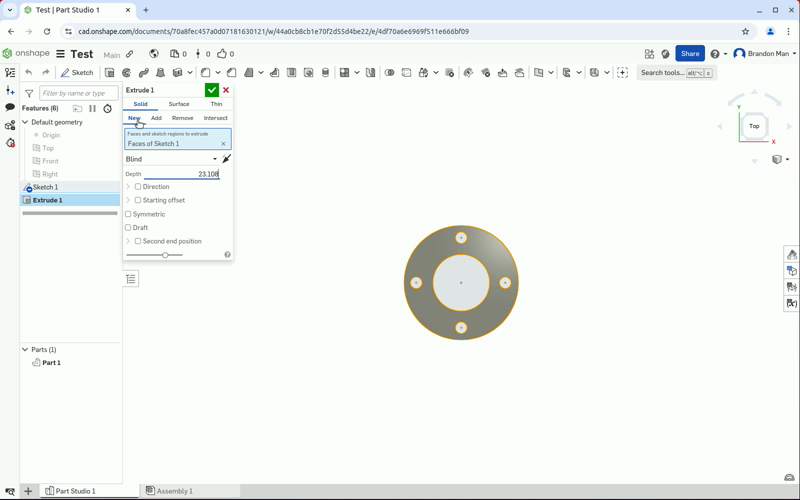
key(enter)
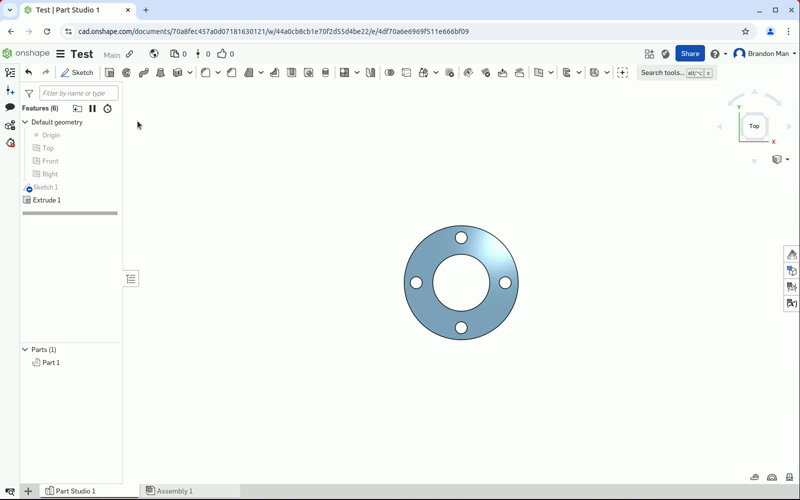
key(shift+h)
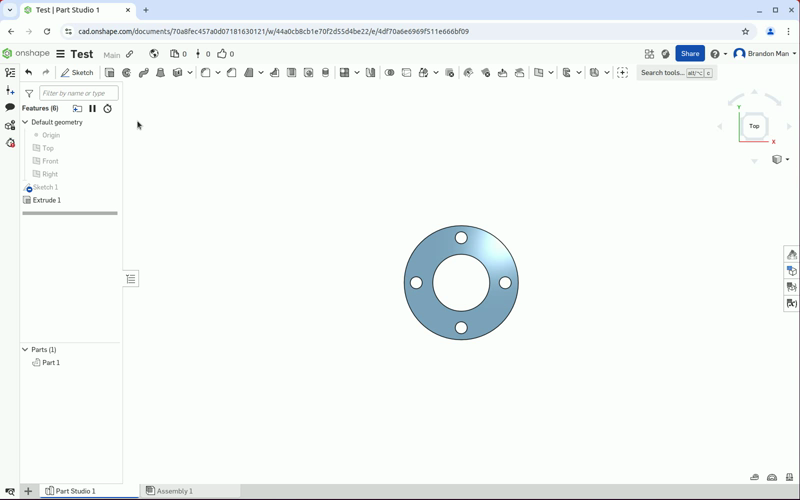
key(shift+h)
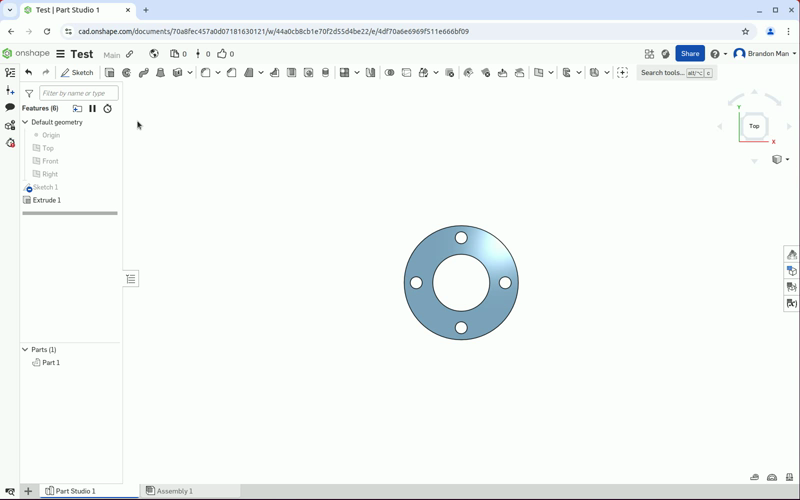
mouse_move(73, 189)
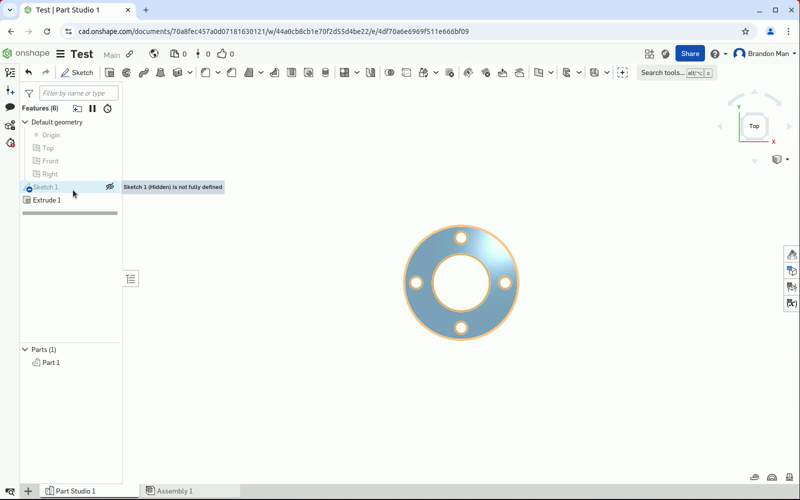
click(73, 189)
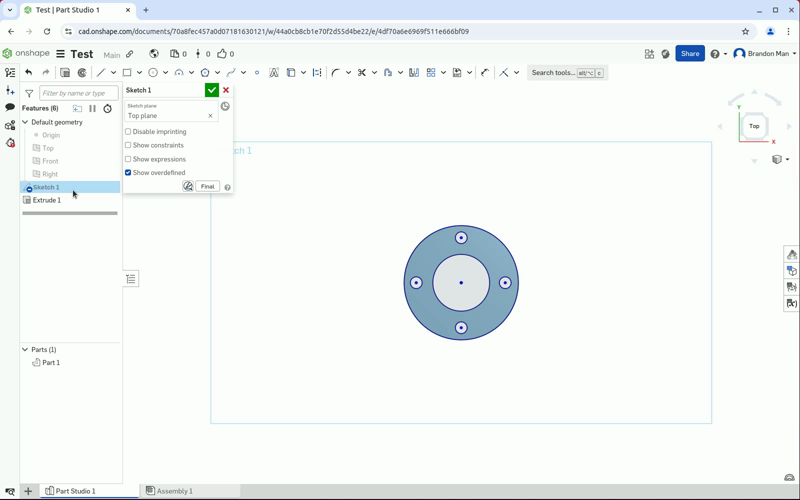
mouse_move(229, 92)
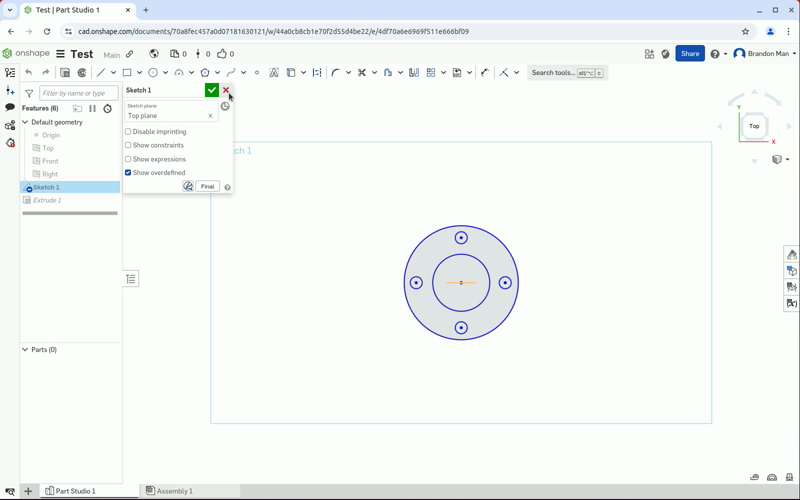
click(229, 92)
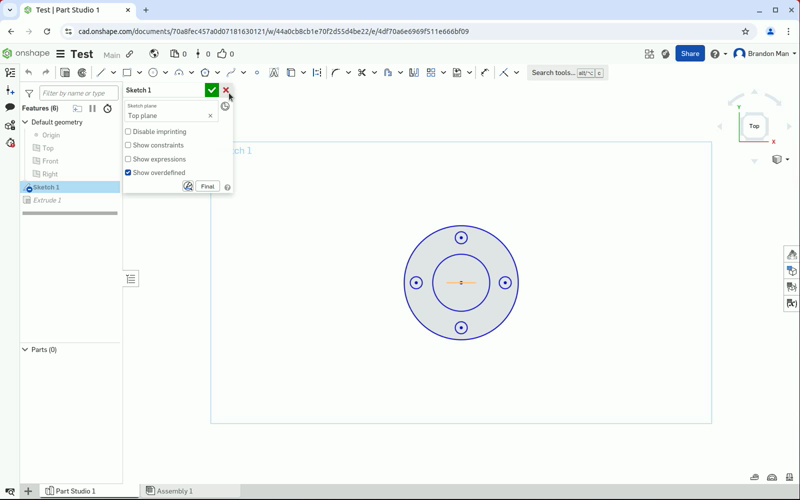
key(shift+s)
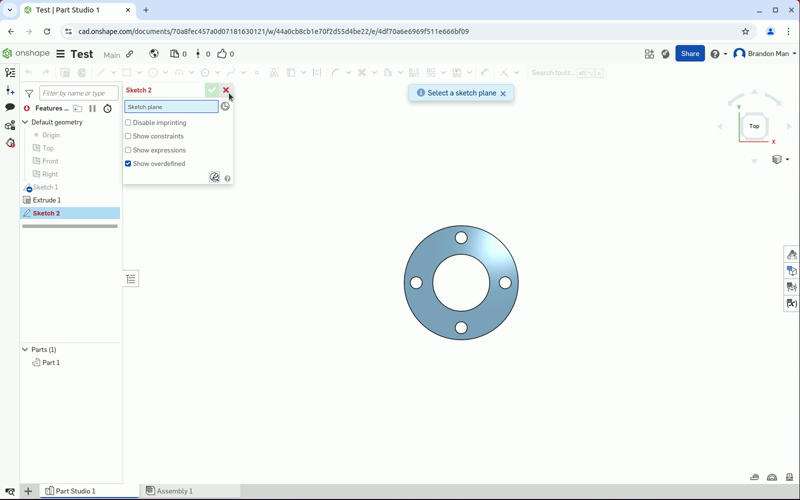
mouse_move(73, 150)
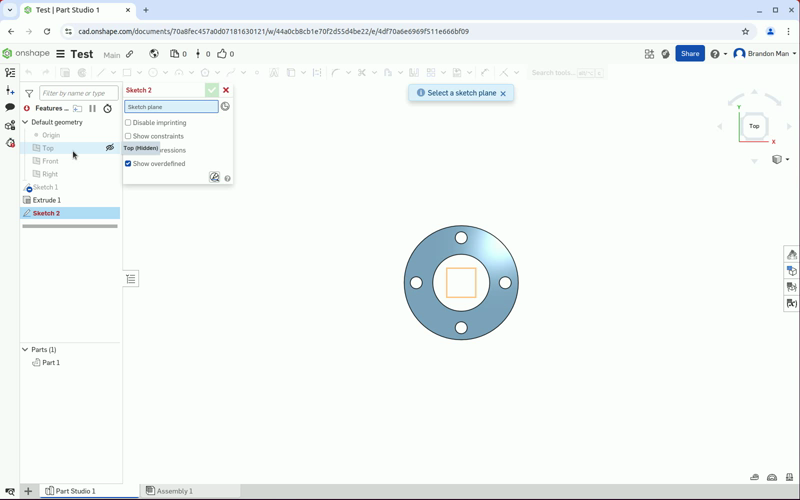
click(73, 150)
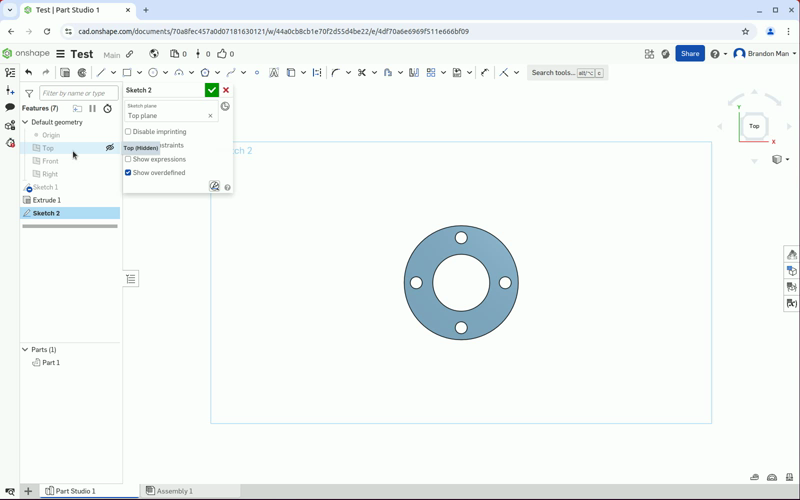
mouse_move(73, 352)
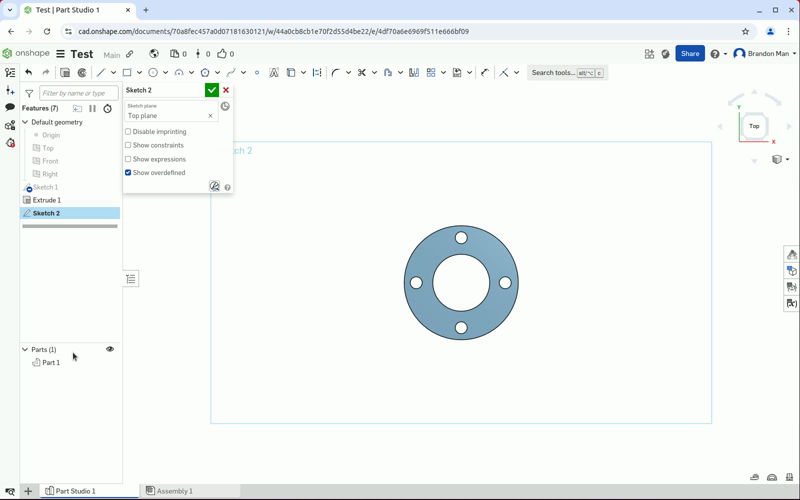
key(y)
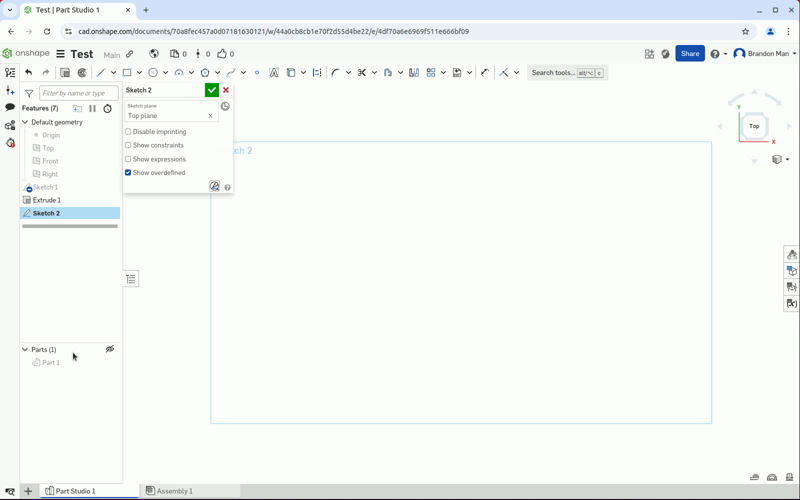
key(c)
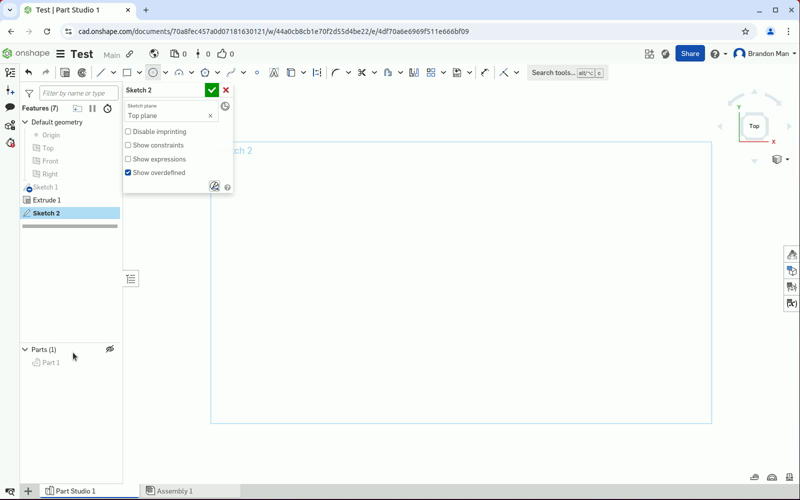
key_down(shift)
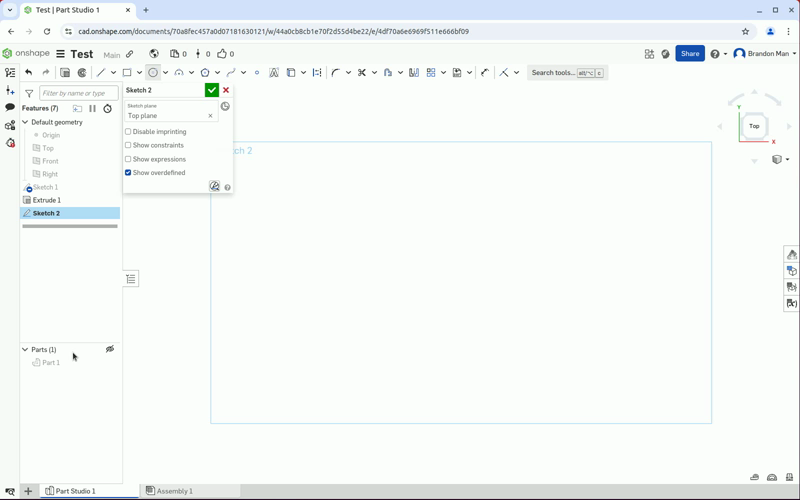
mouse_move(461, 282)
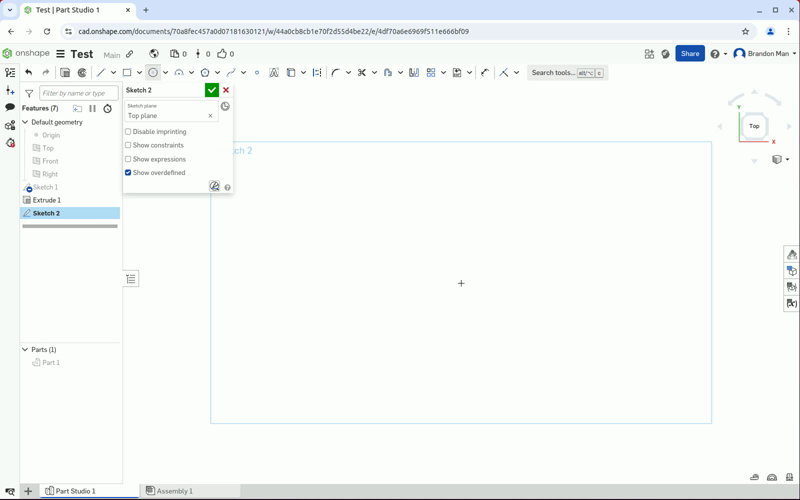
click(461, 282)
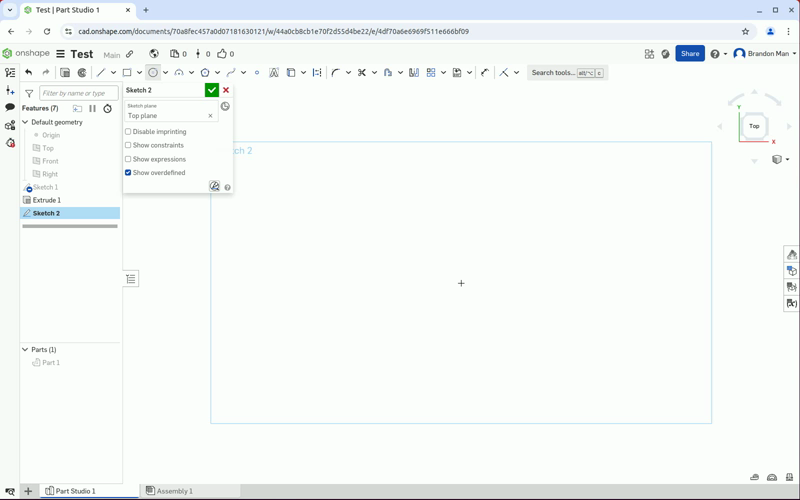
key_up(shift)
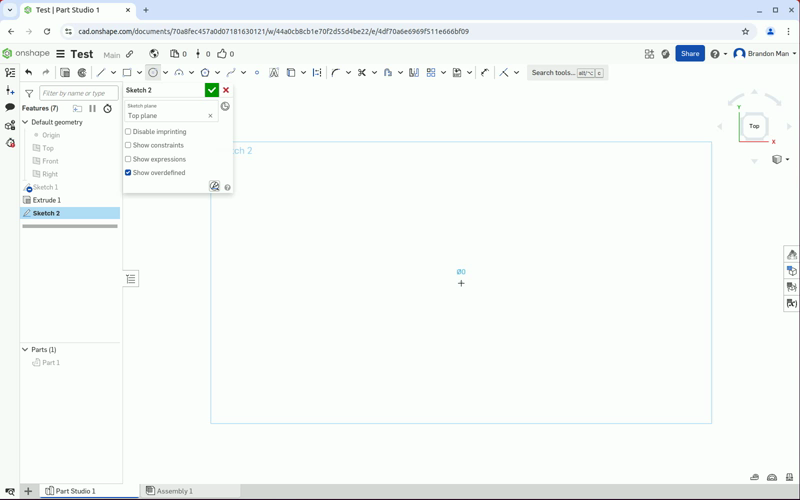
mouse_move(490, 282)
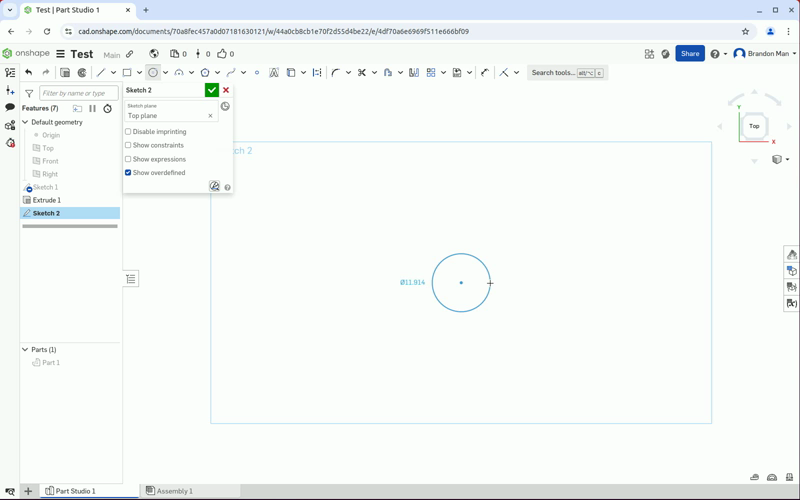
click(490, 282)
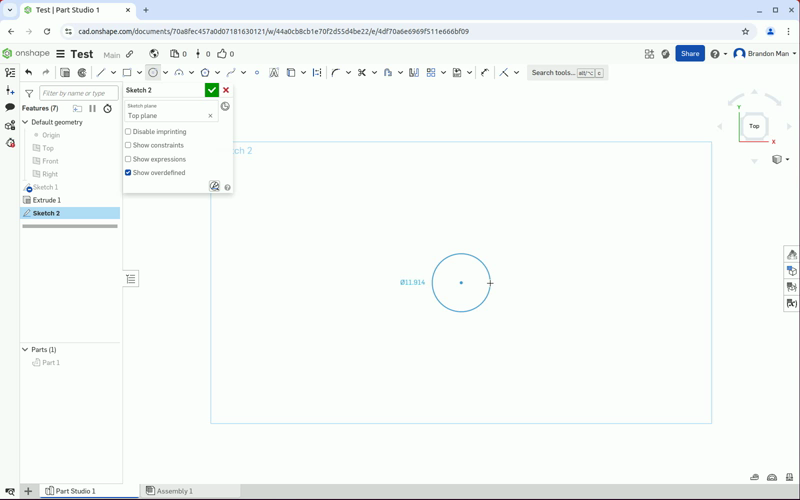
key(esc)
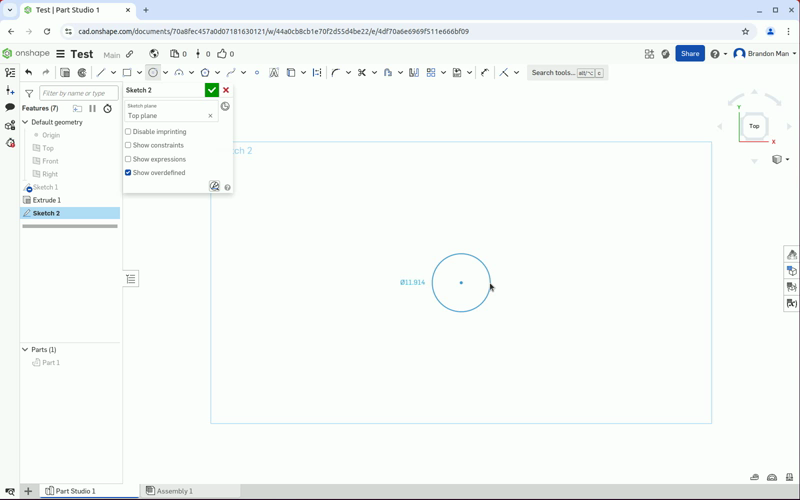
key(c)
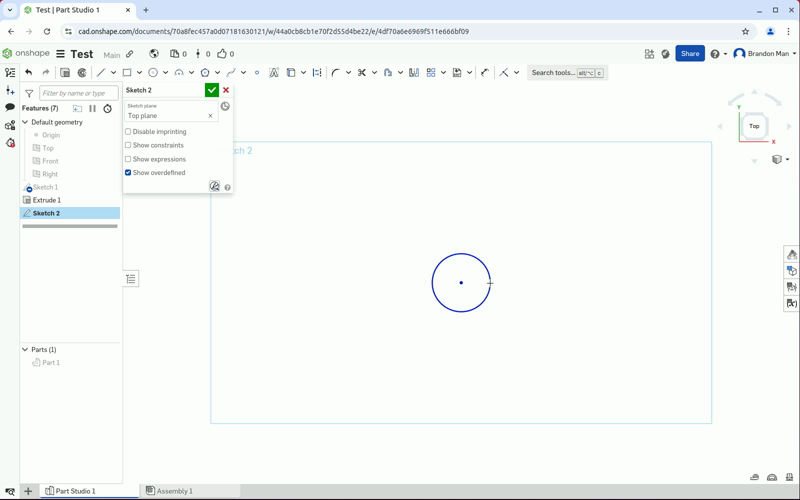
key_down(shift)
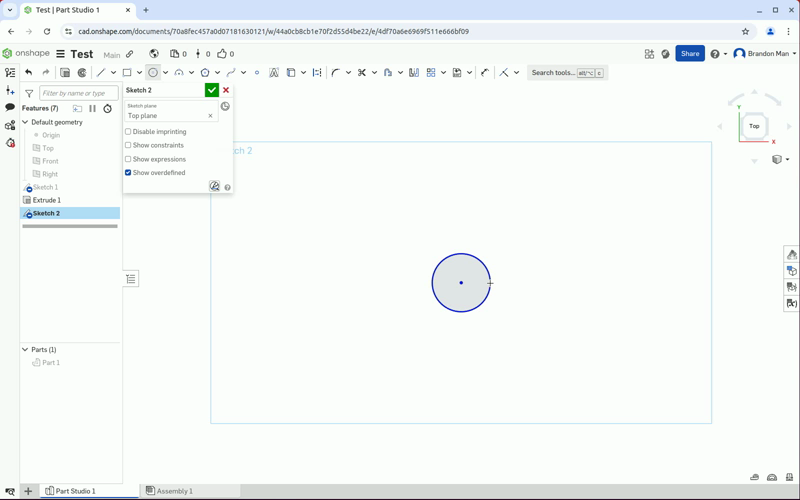
mouse_move(461, 282)
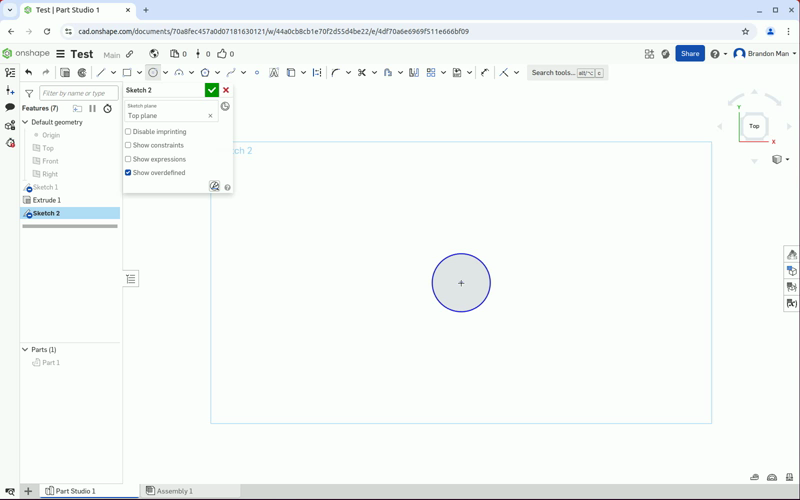
click(461, 282)
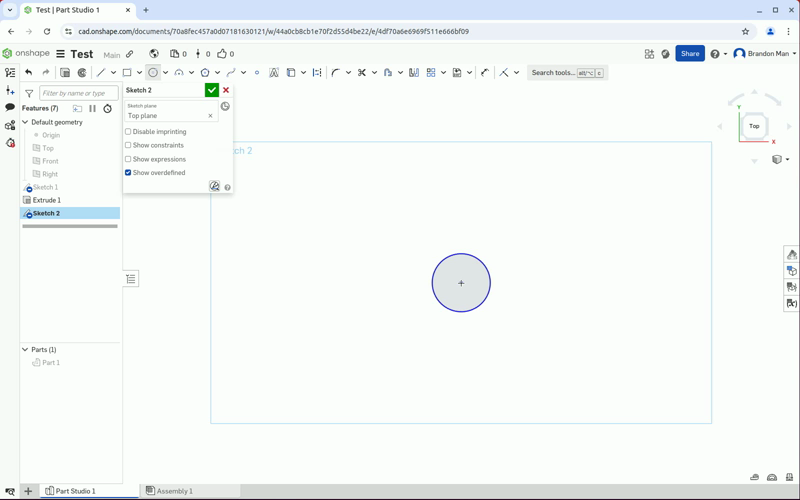
key_up(shift)
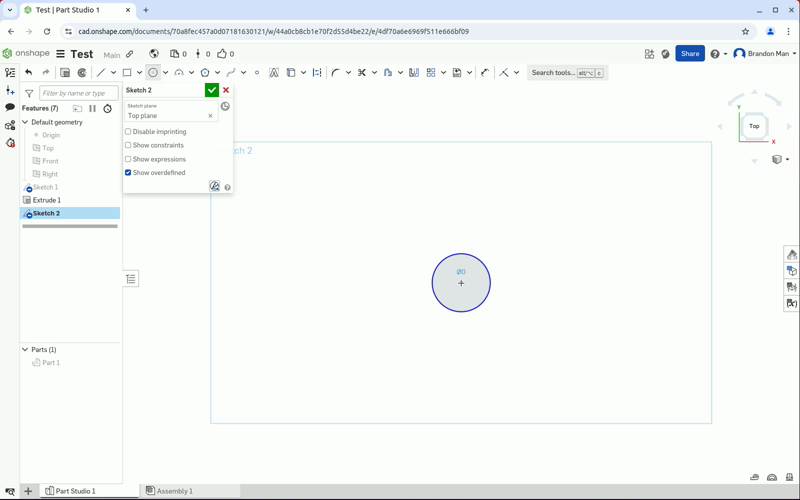
mouse_move(479, 282)
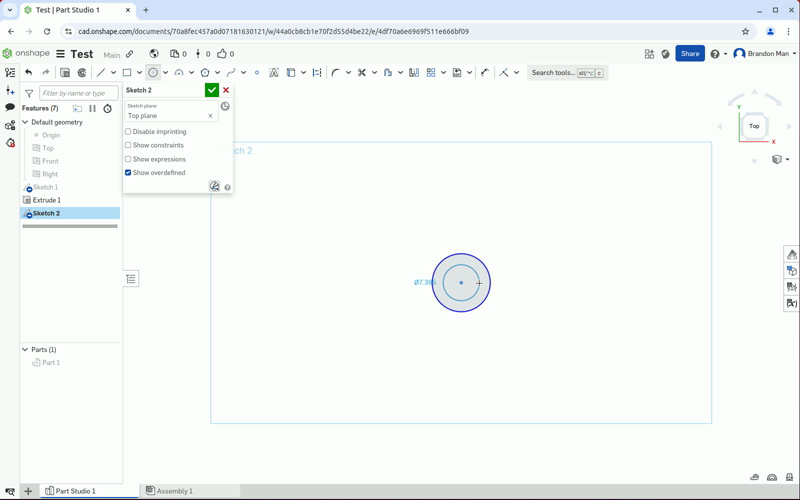
click(479, 282)
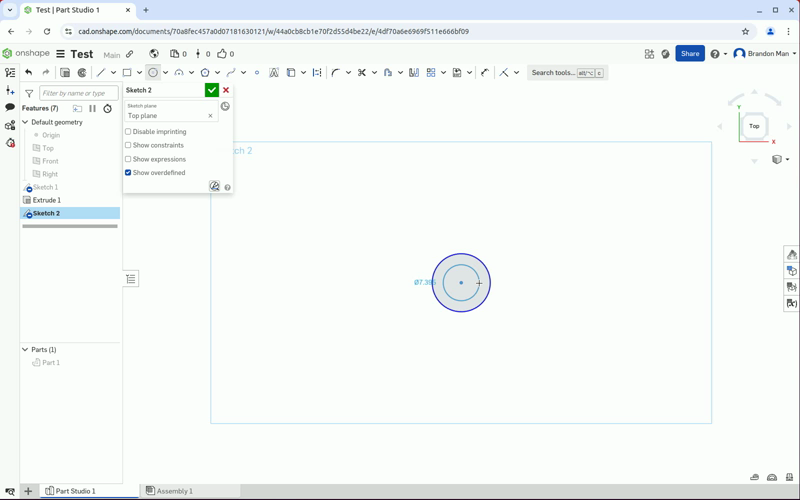
key(esc)
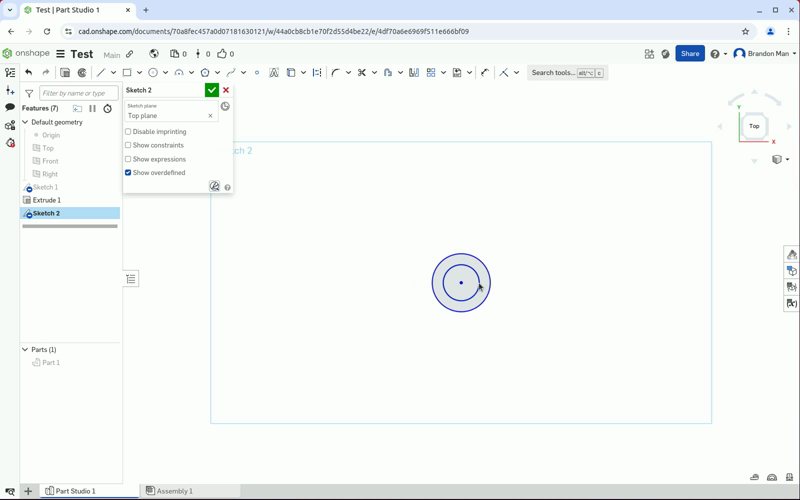
mouse_move(455, 301)
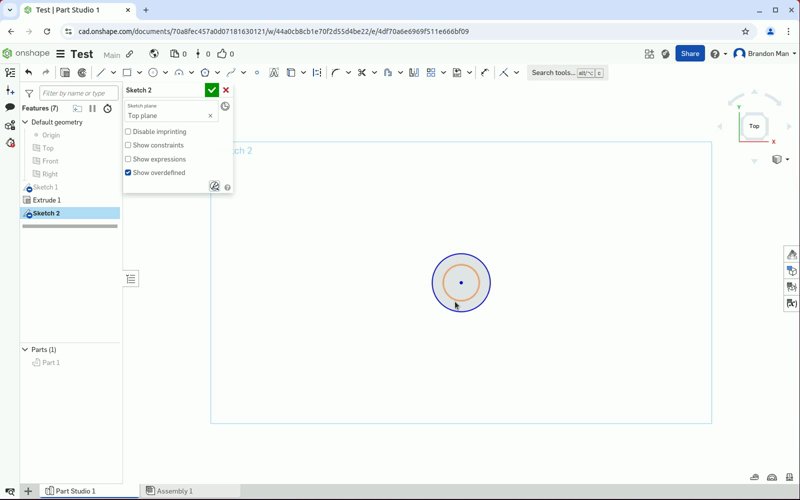
scroll(6)
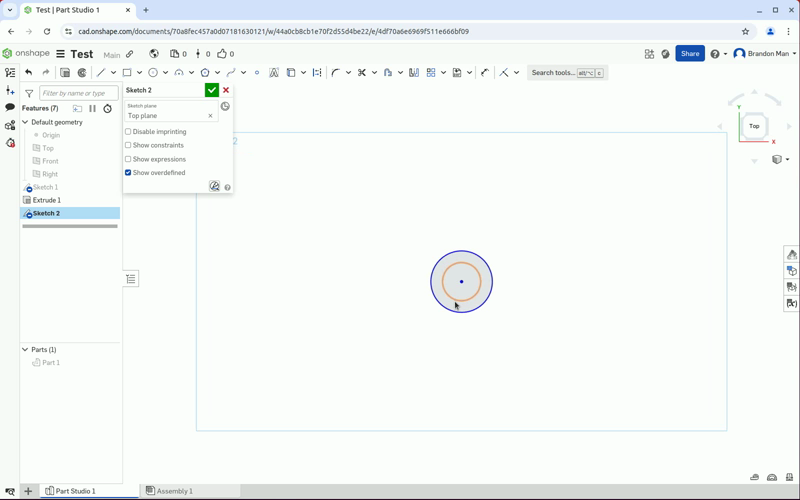
scroll(6)
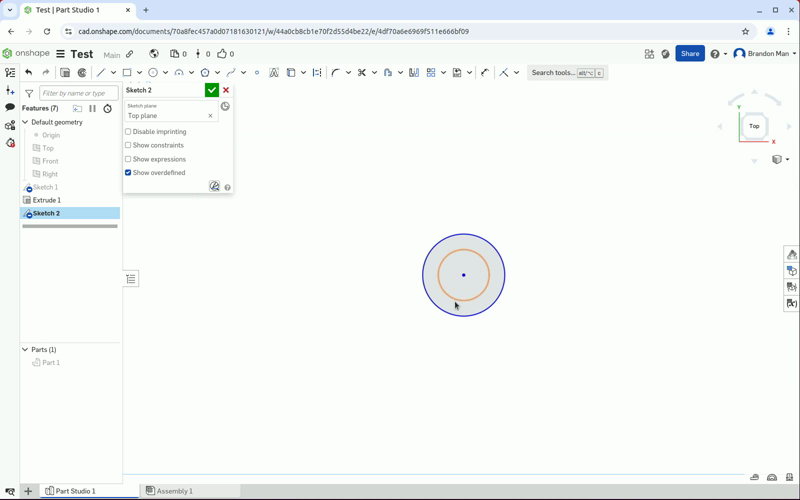
scroll(6)
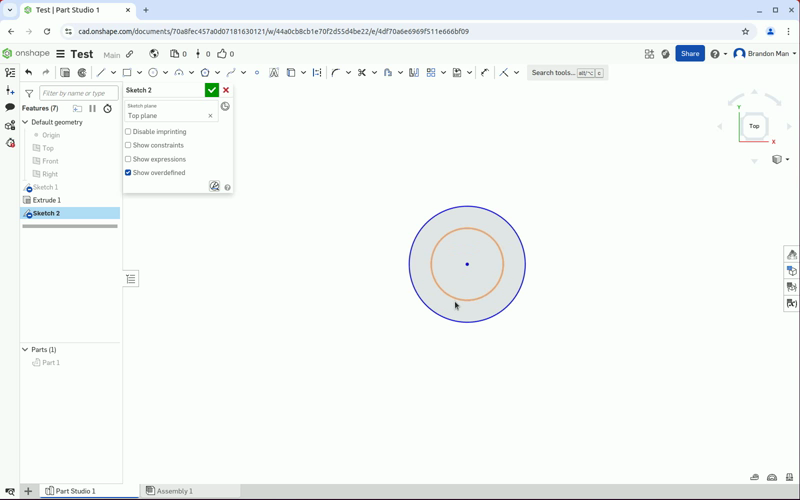
scroll(6)
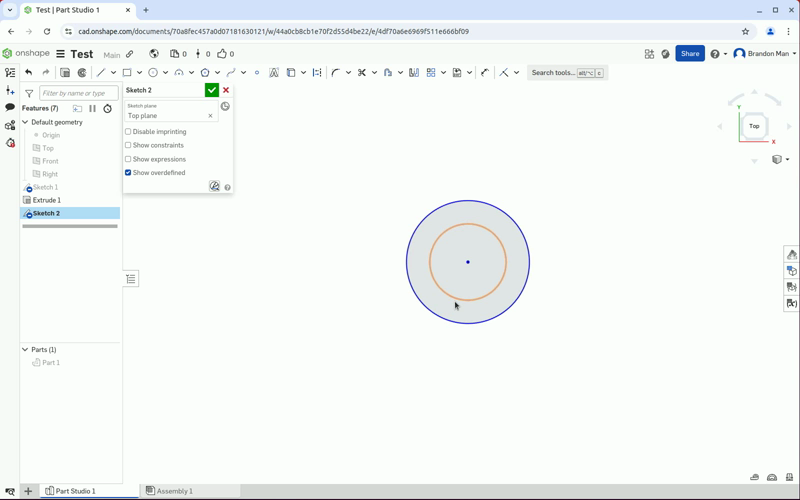
scroll(6)
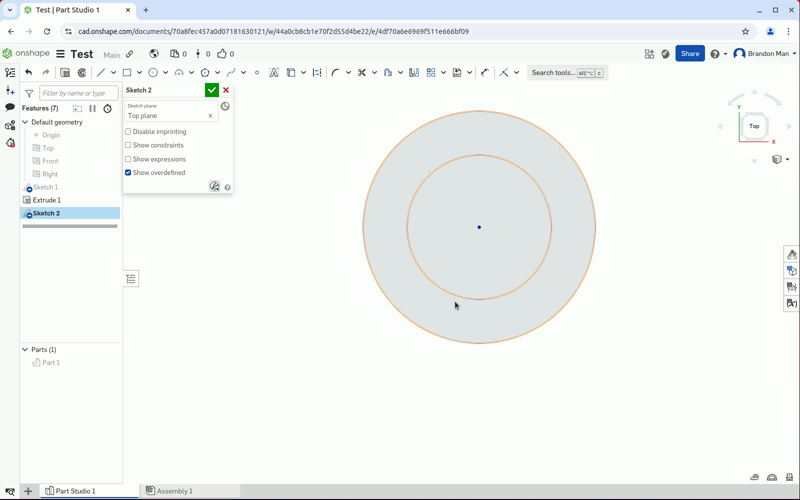
scroll(6)
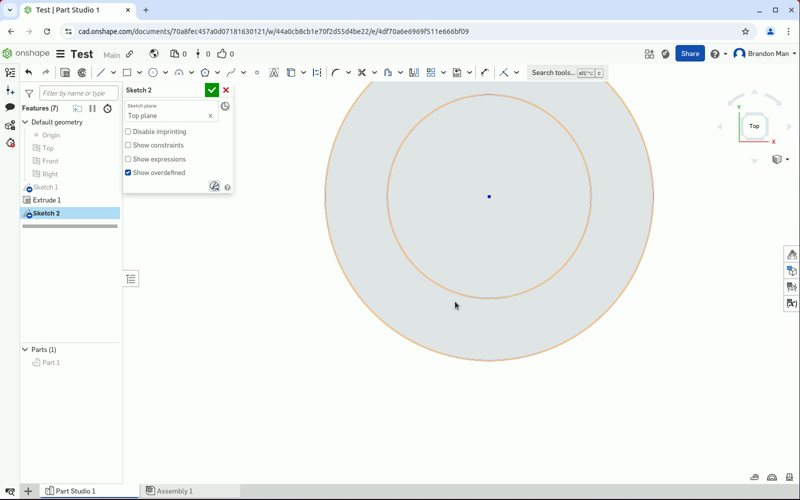
scroll(6)
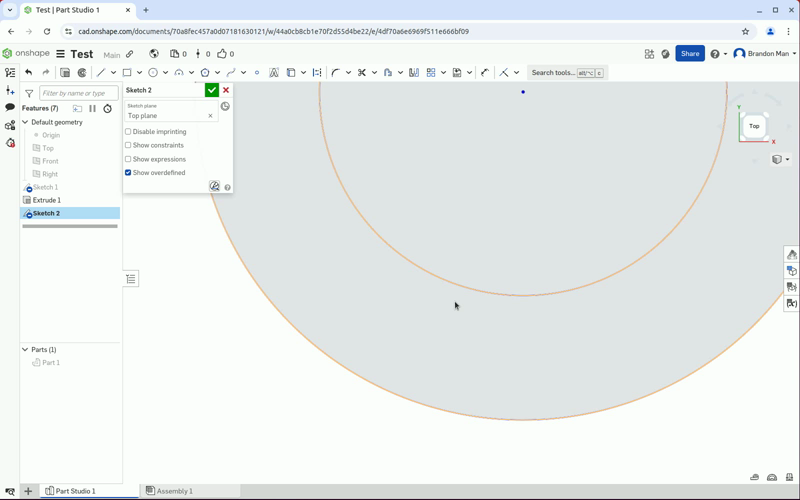
click(455, 301)
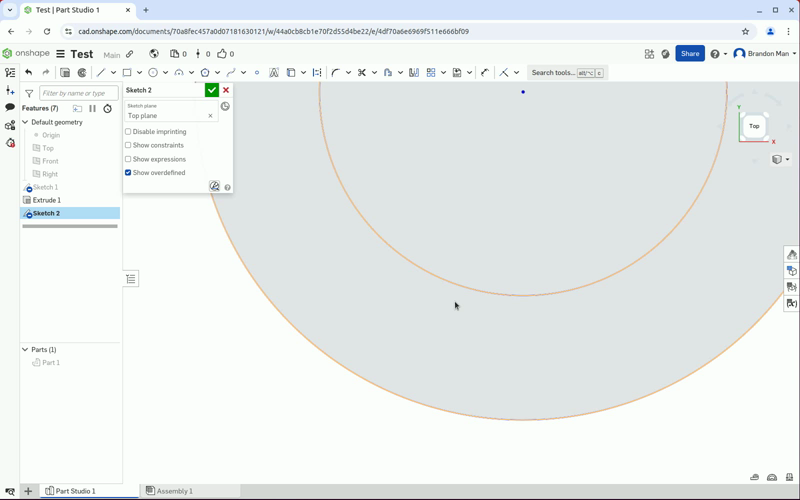
scroll(-6)
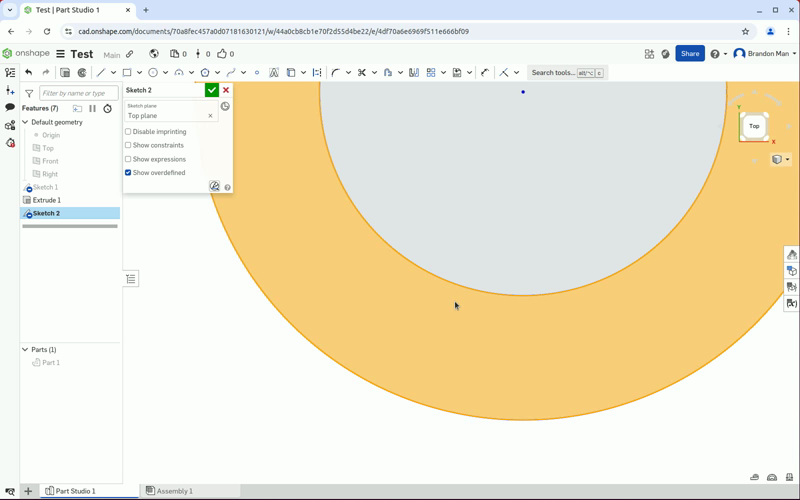
scroll(-6)
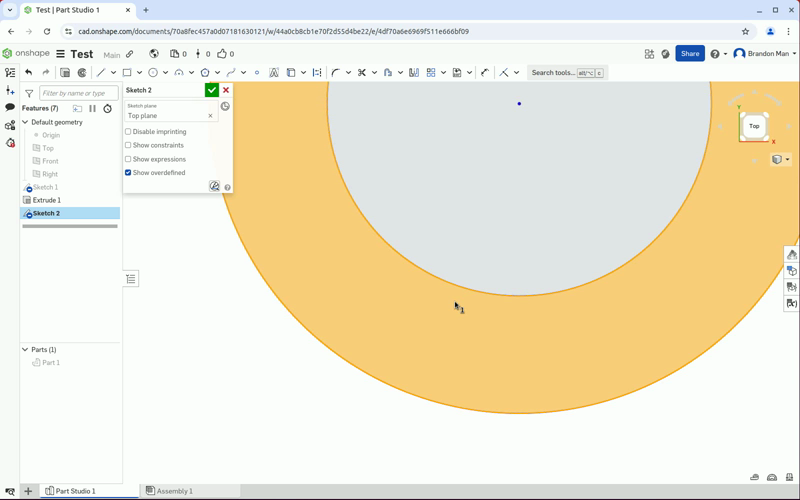
scroll(-6)
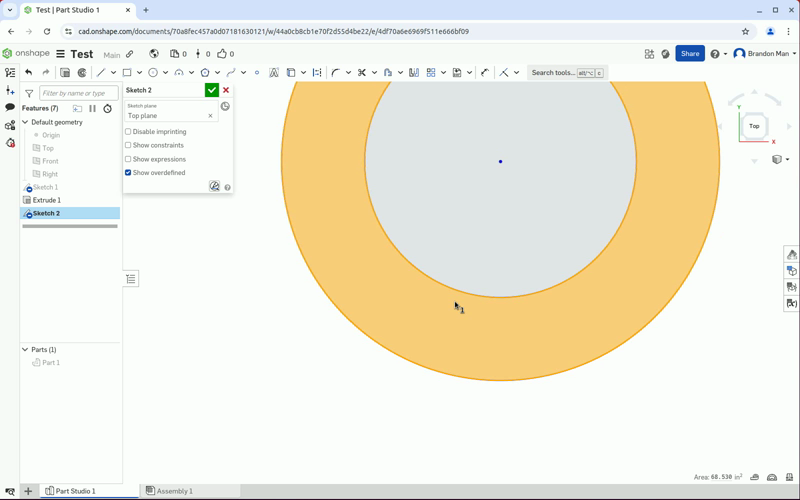
scroll(-6)
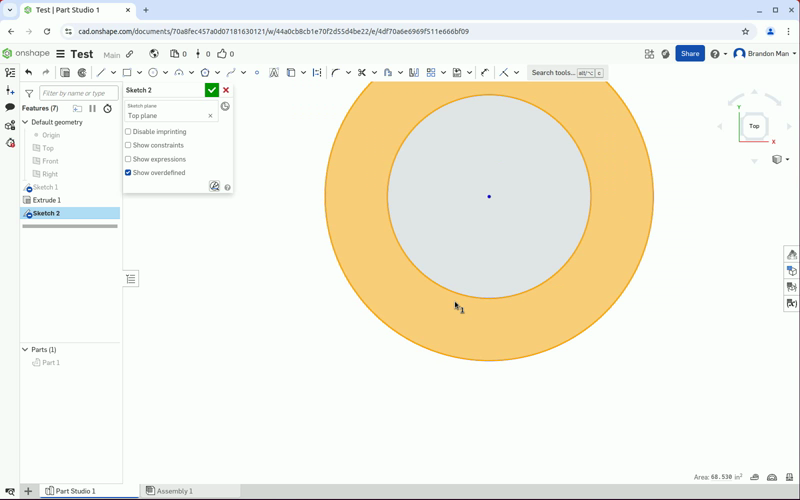
scroll(-6)
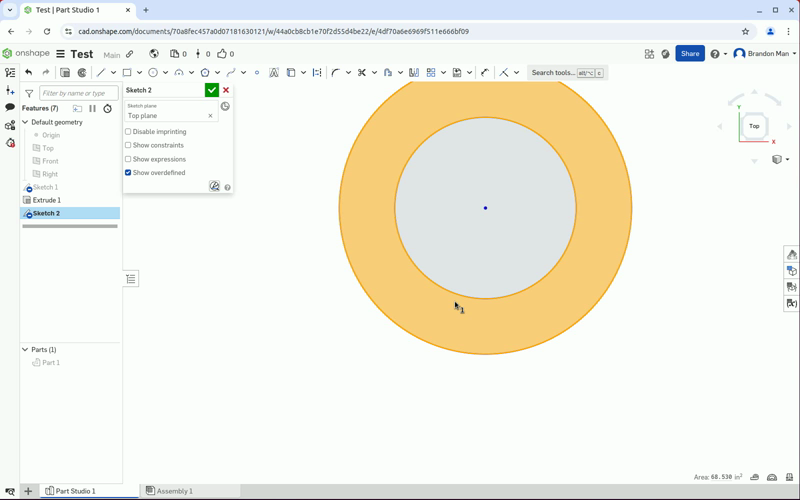
scroll(-6)
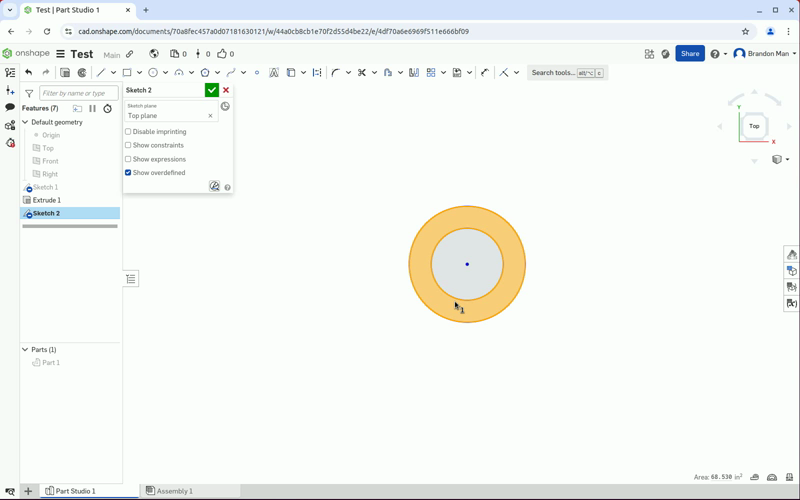
scroll(-6)
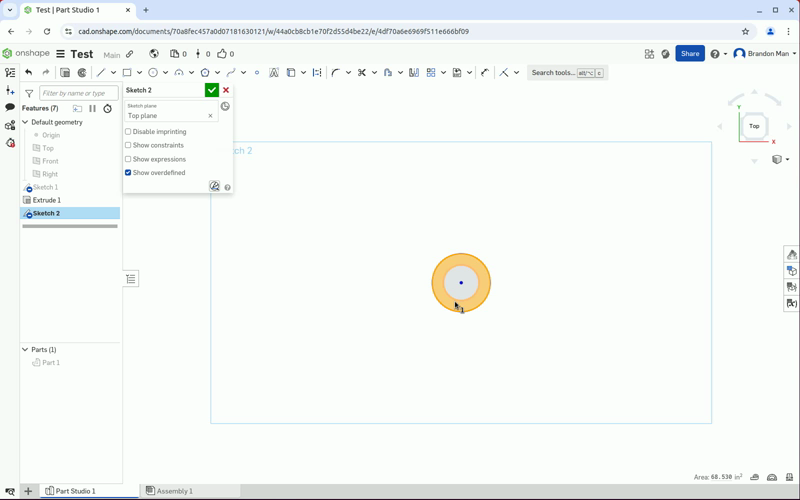
mouse_move(73, 352)
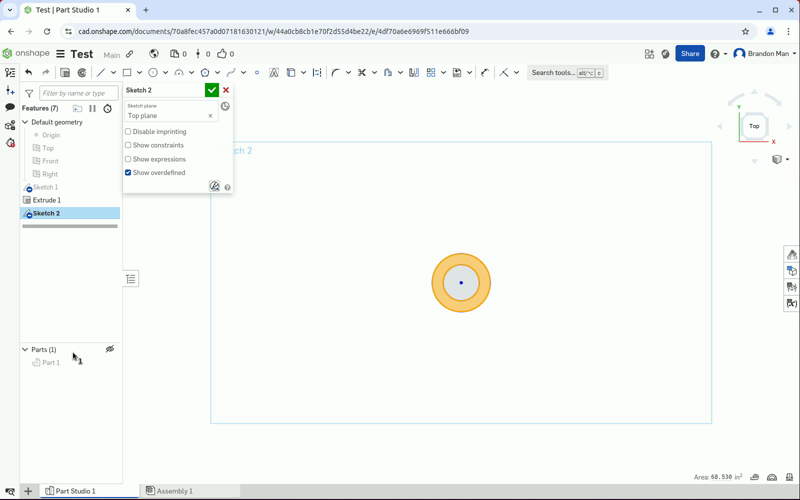
key(shift+y)
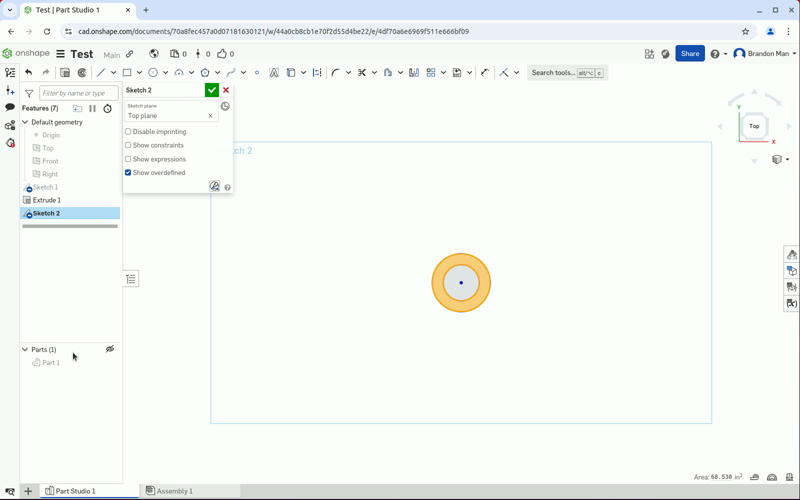
key(shift+e)
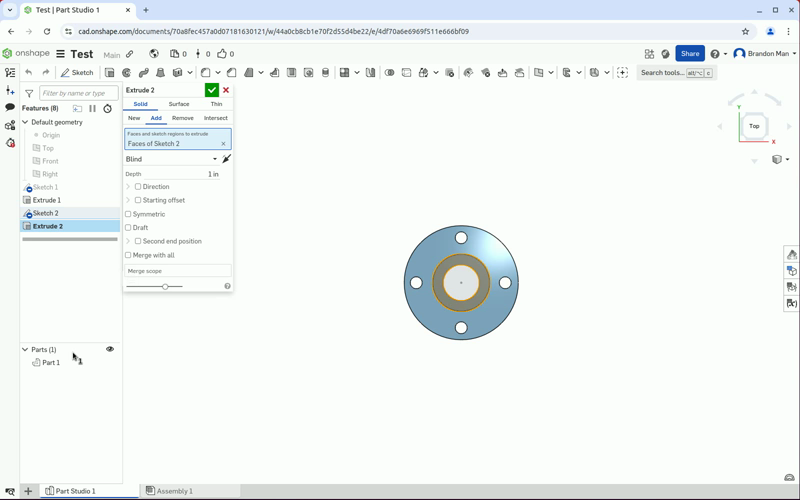
mouse_move(143, 106)
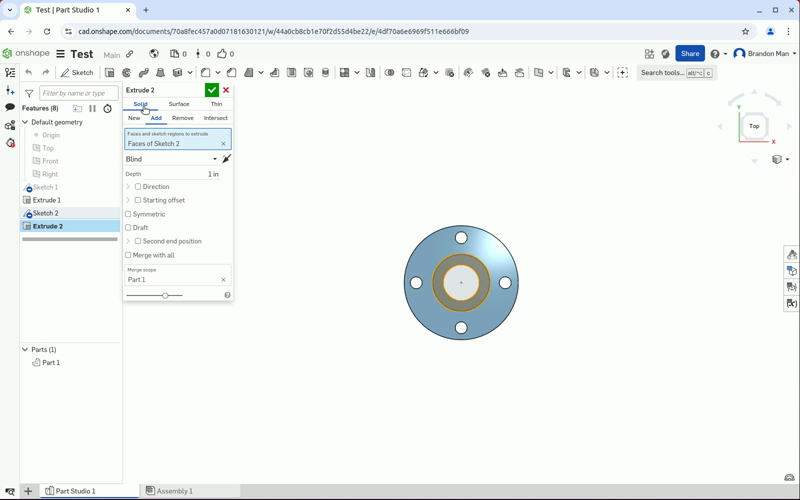
click(143, 106)
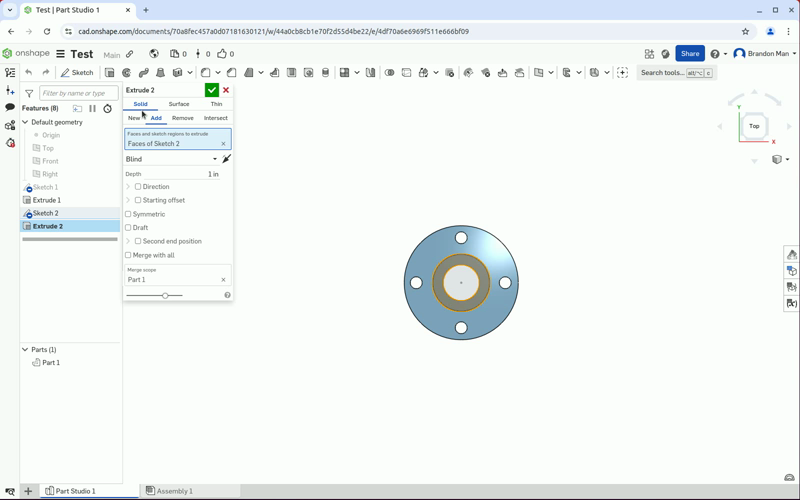
mouse_move(137, 120)
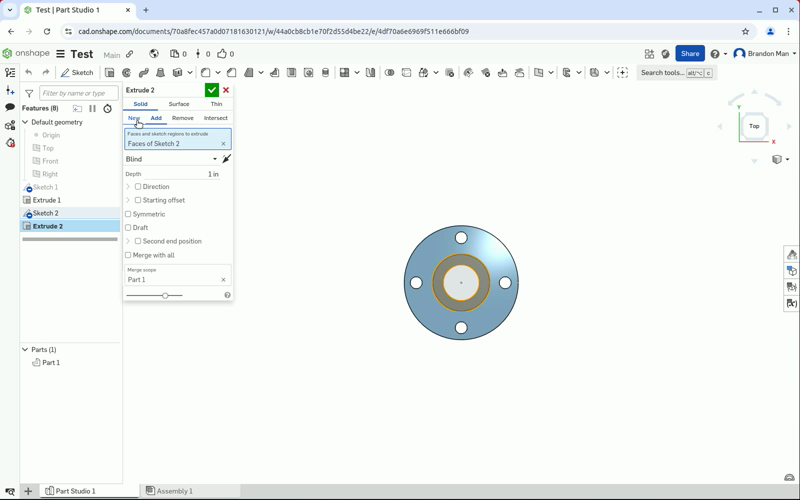
click(137, 120)
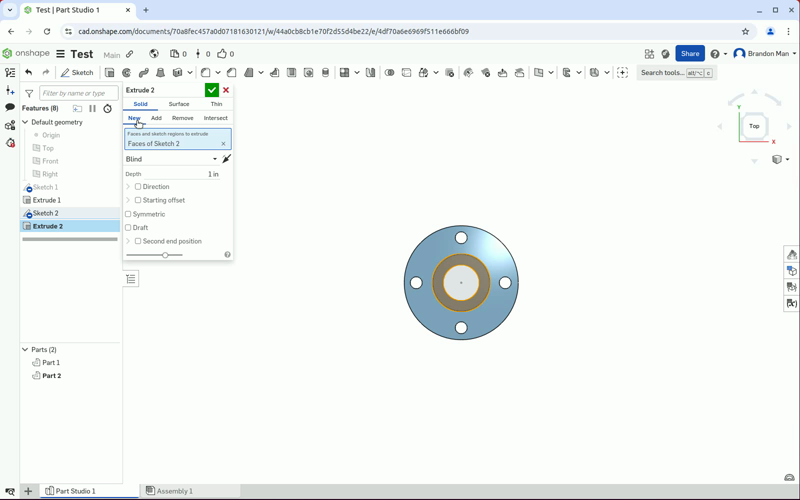
key(tab, 4)
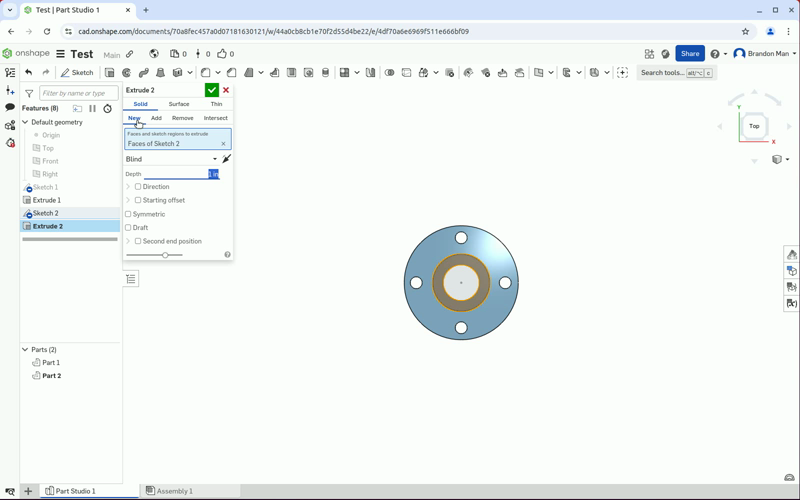
text(-6.981)
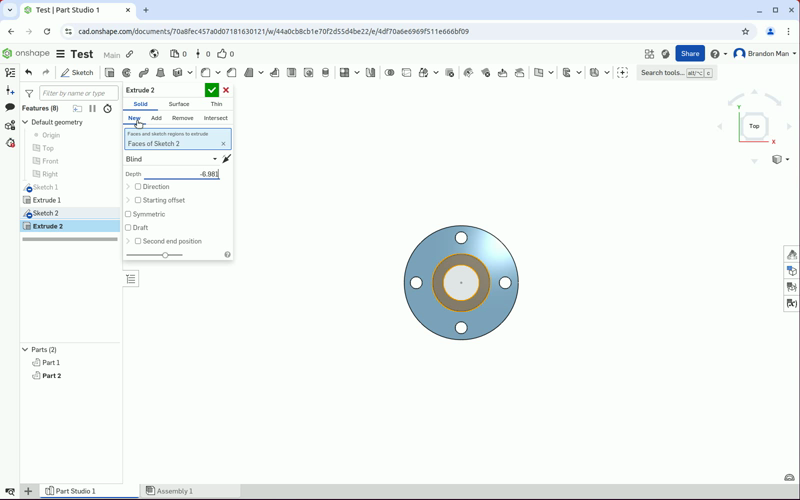
key(enter)
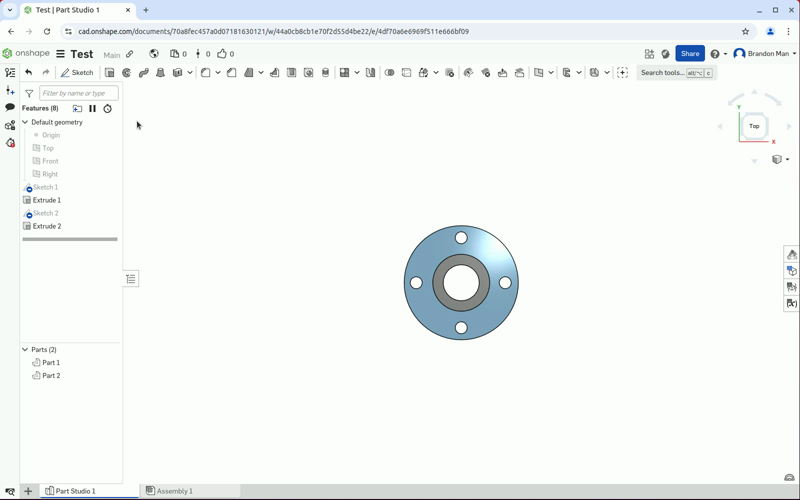
key(shift+h)
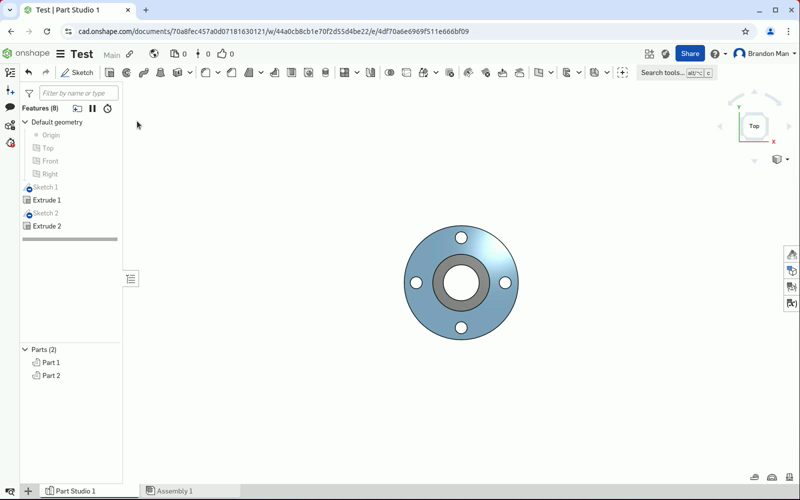
key(shift+h)
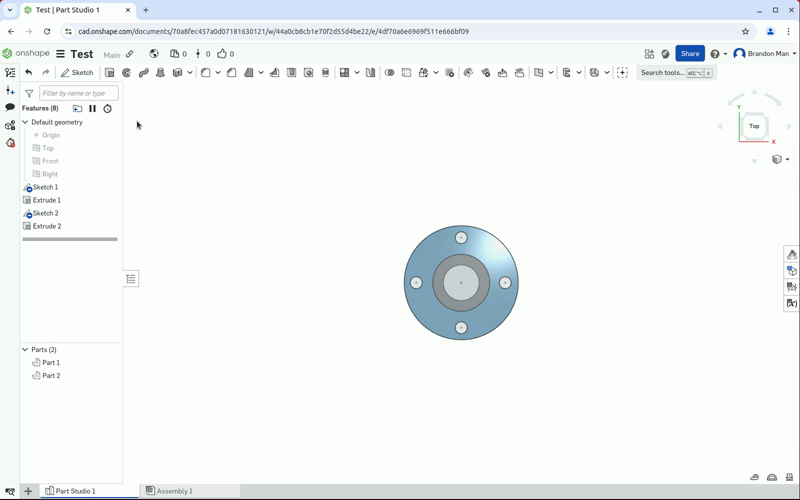
key(shift+7)
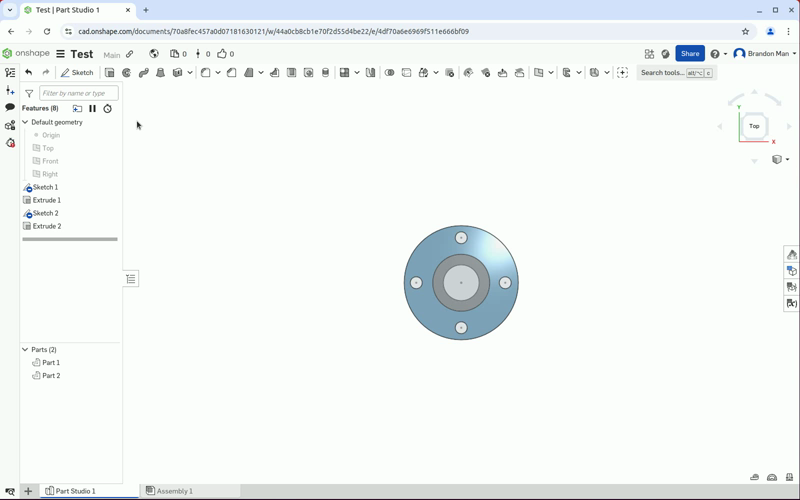
key(up, 3)
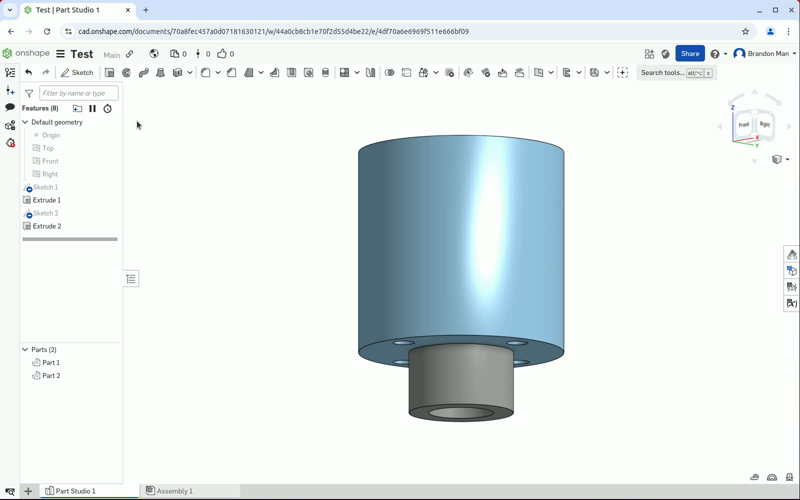
key(left, 3)
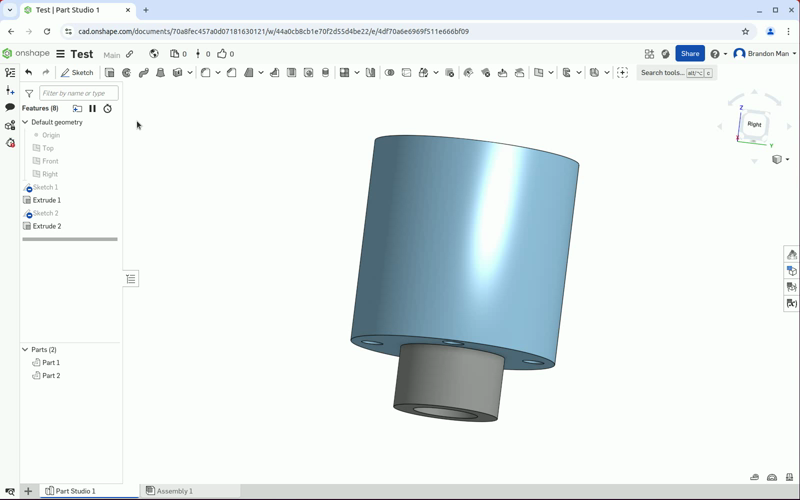
key(right, 3)
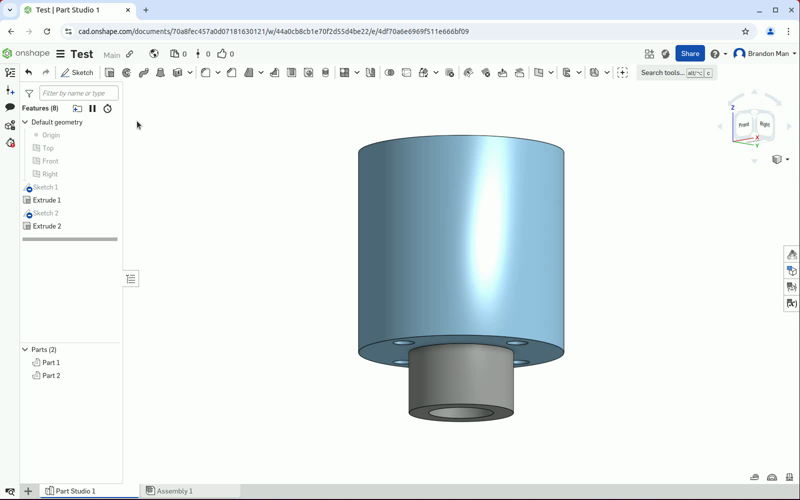
key(down, 3)
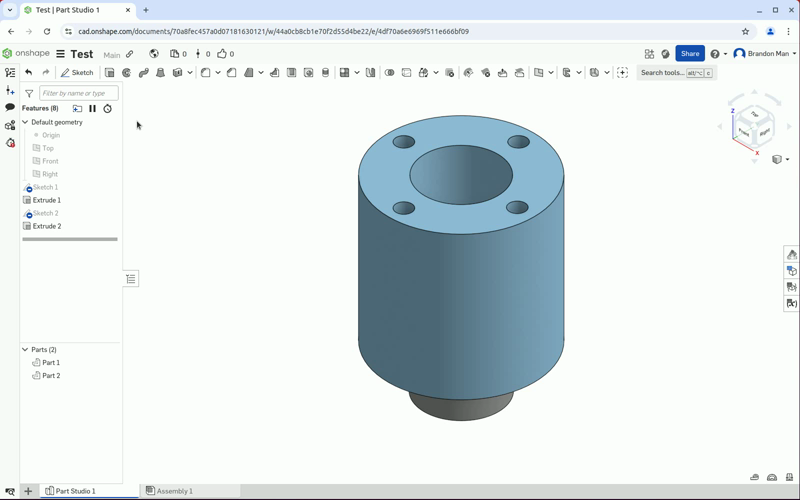
mouse_move(73, 189)
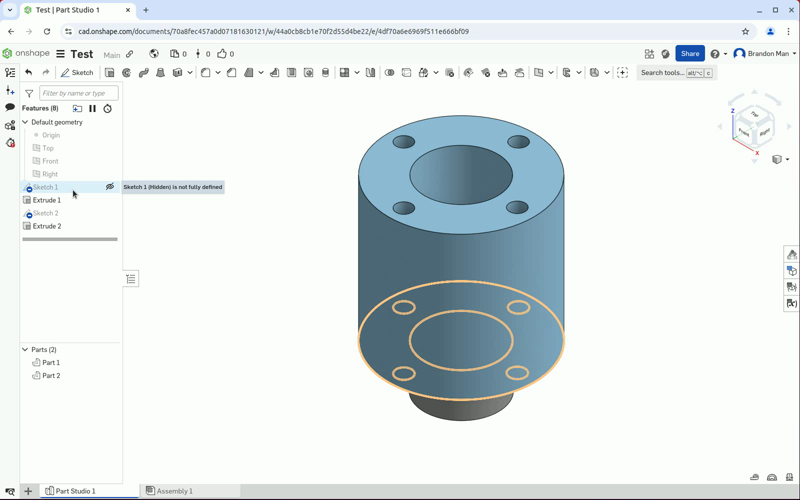
click(73, 189)